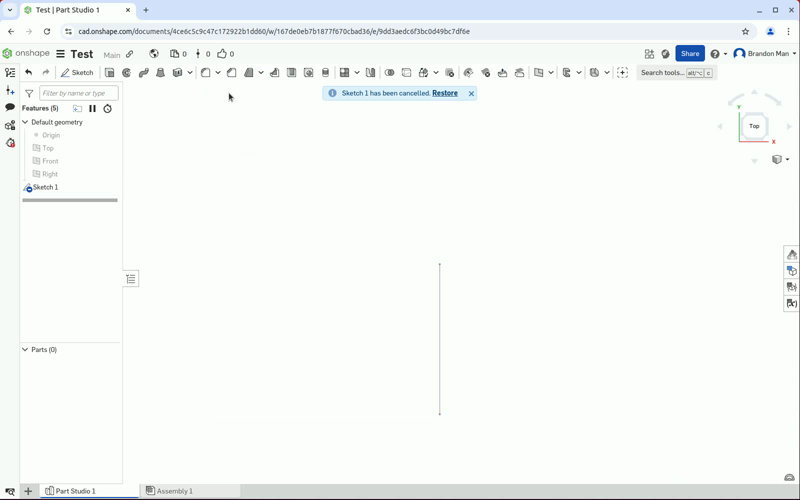
key(shift+h)
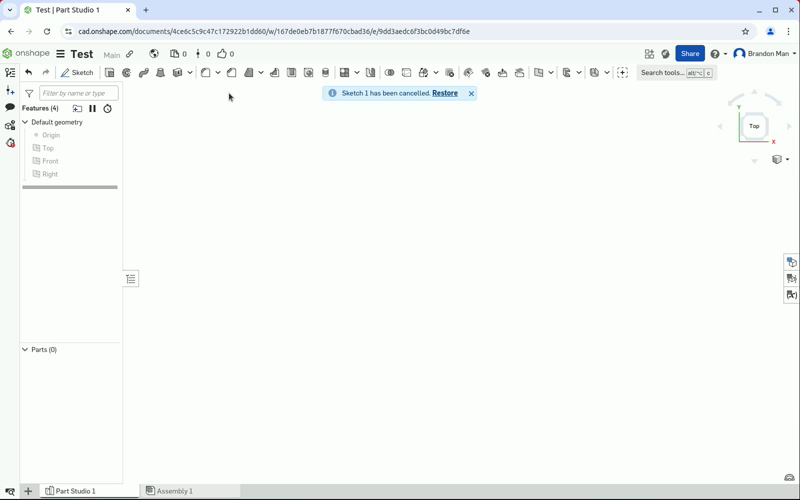
mouse_move(73, 352)
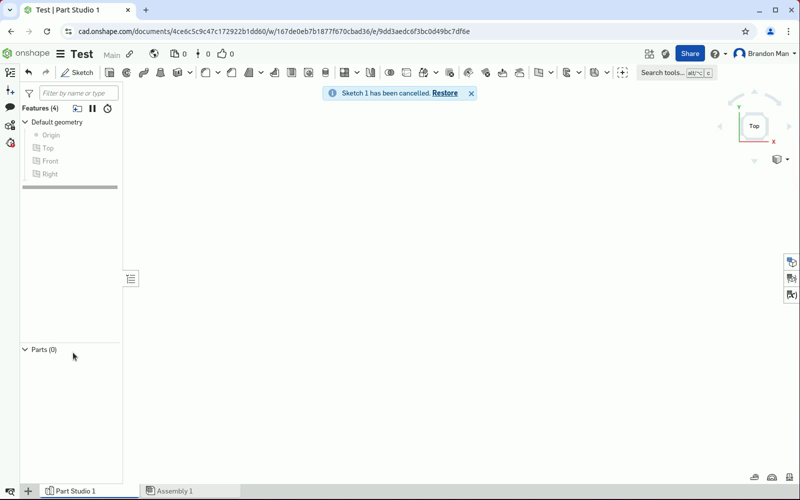
key(y)
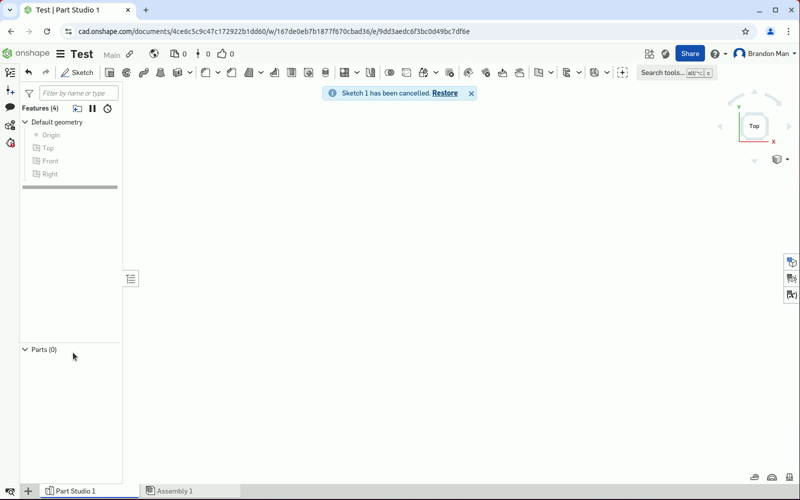
key(shift+p)
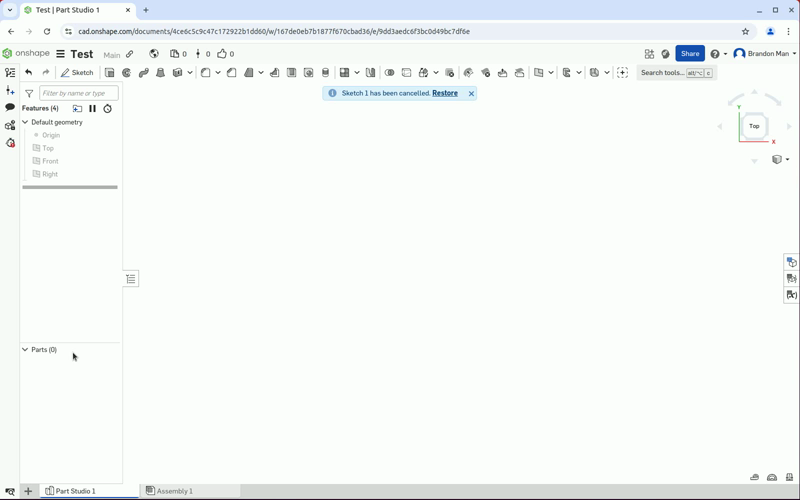
key(space)
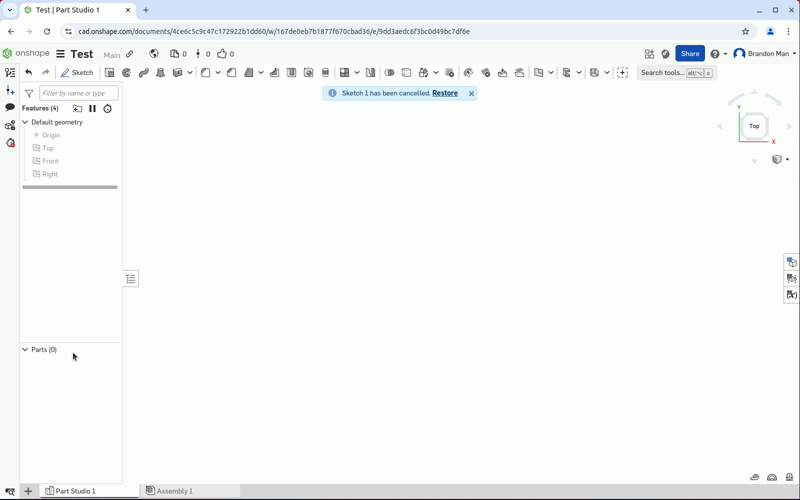
key_down(shift)
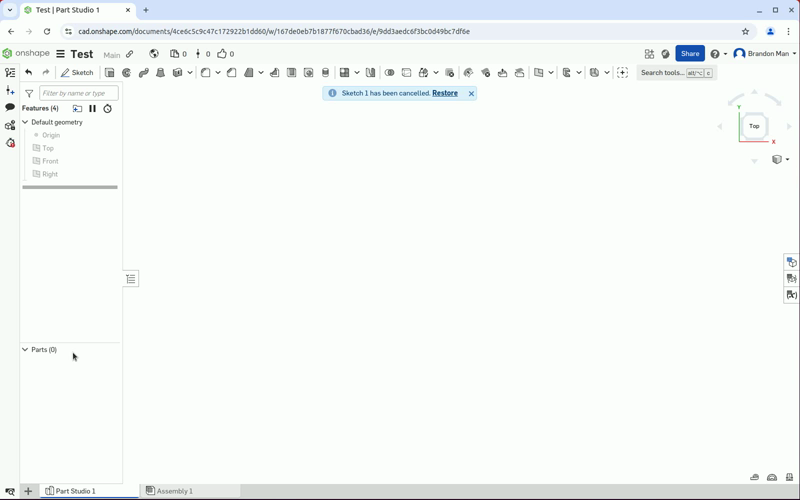
key(up)
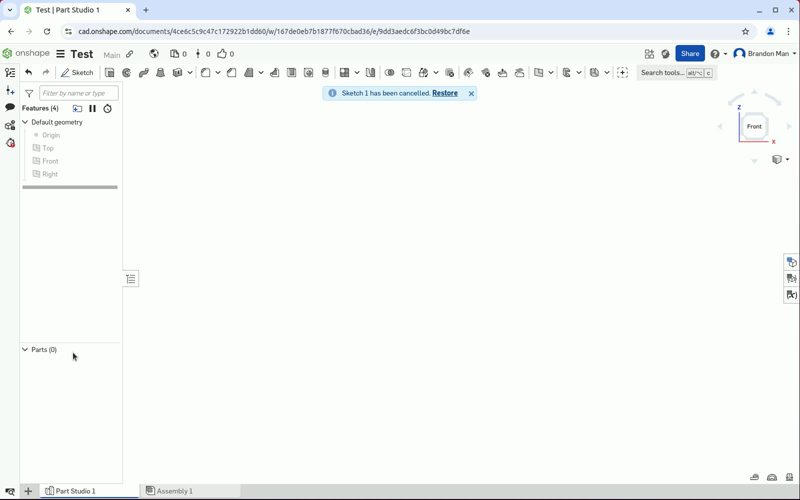
key_up(shift)
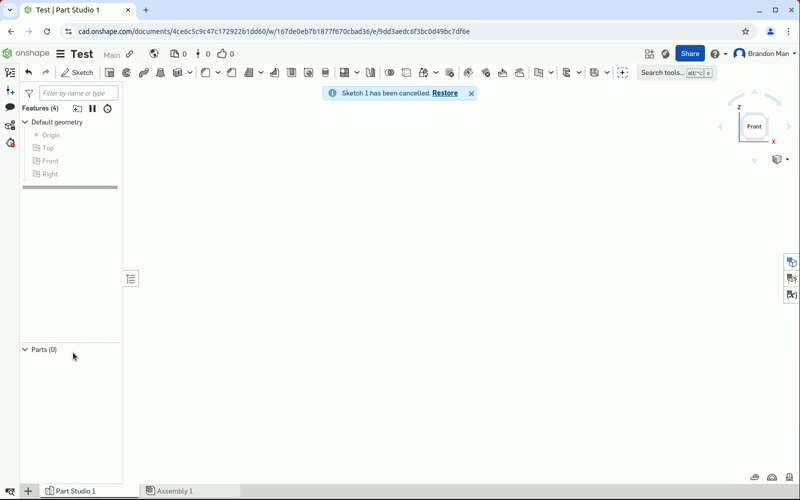
key(space)
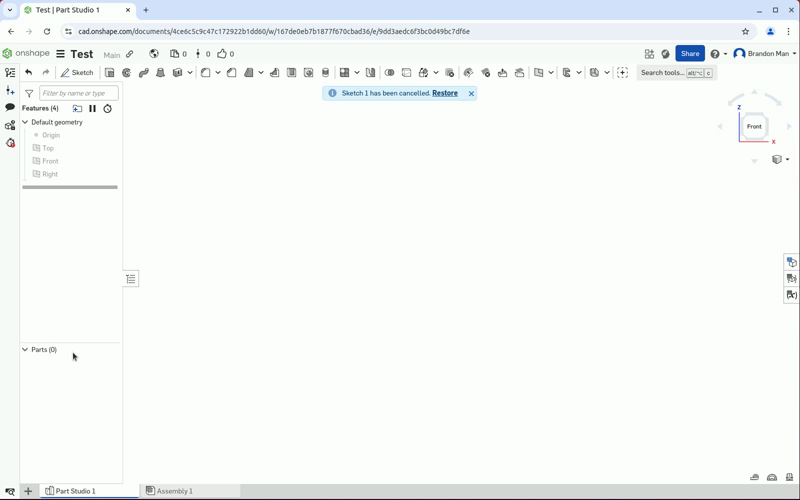
key_down(shift)
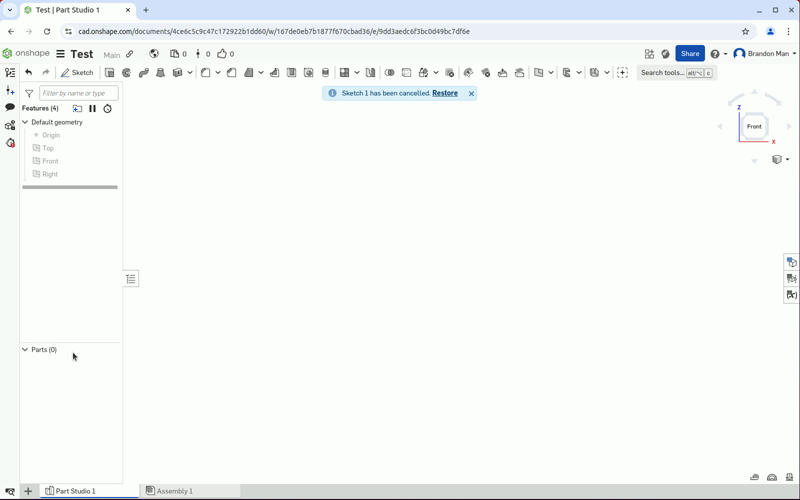
key(left)
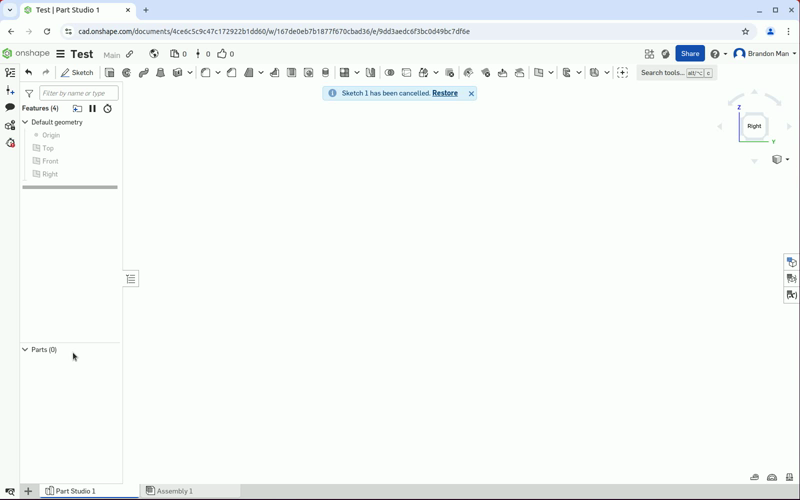
key_up(shift)
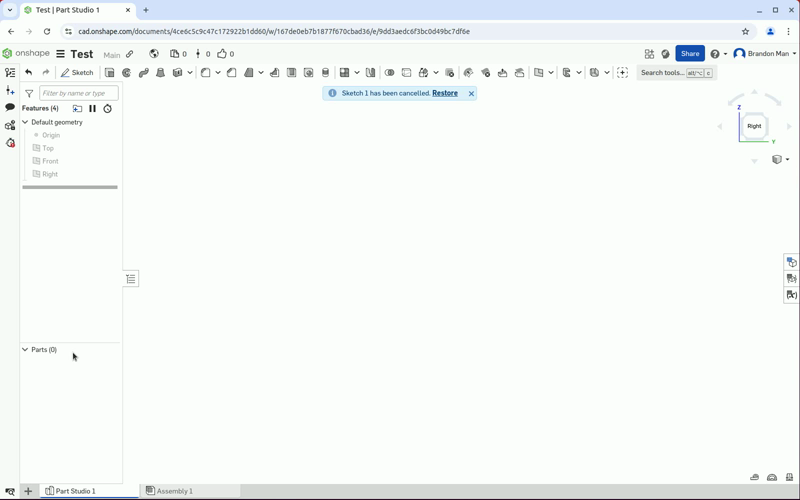
mouse_move(73, 352)
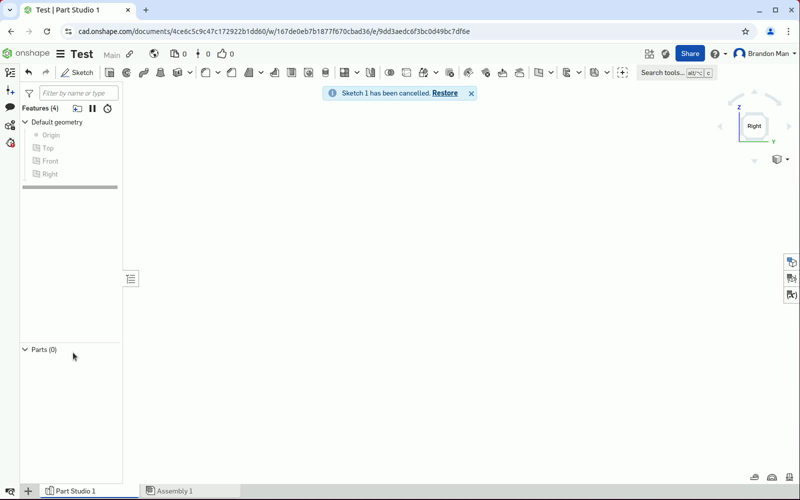
key(shift+y)
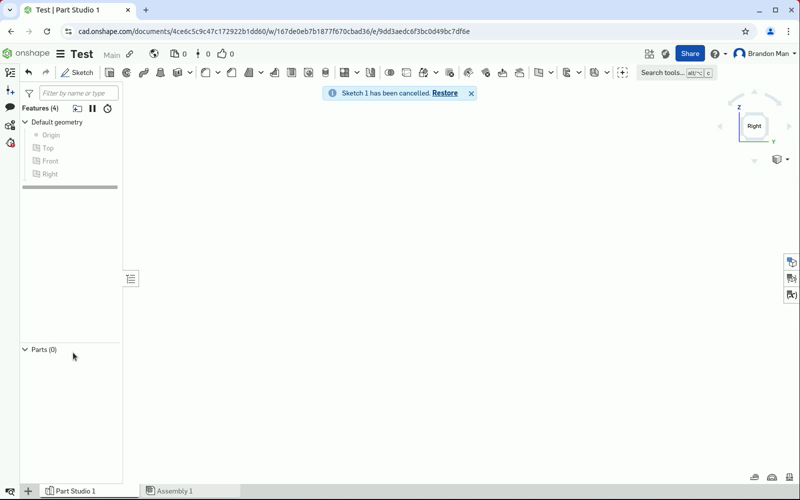
key(shift+s)
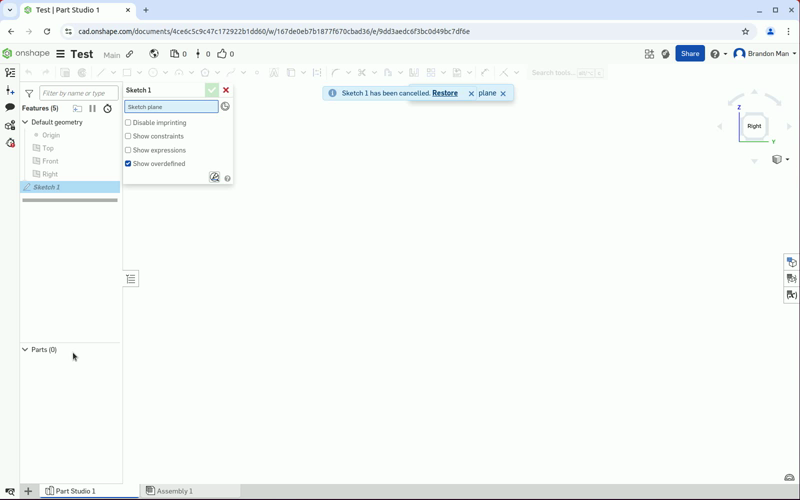
mouse_move(73, 176)
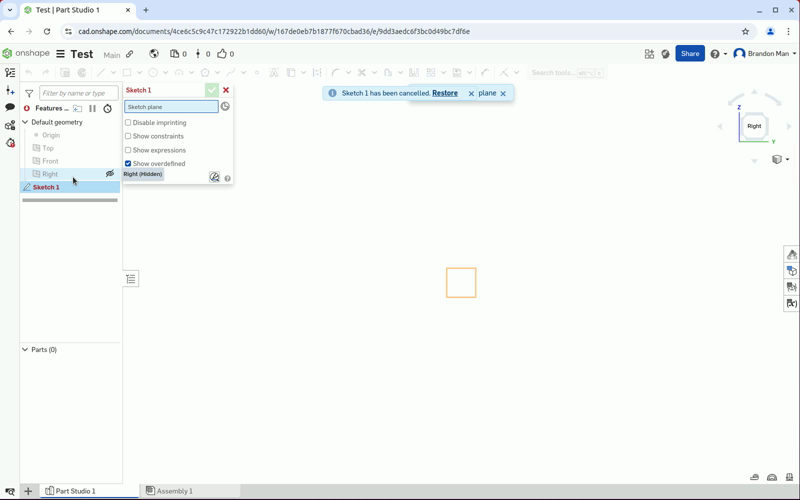
click(73, 176)
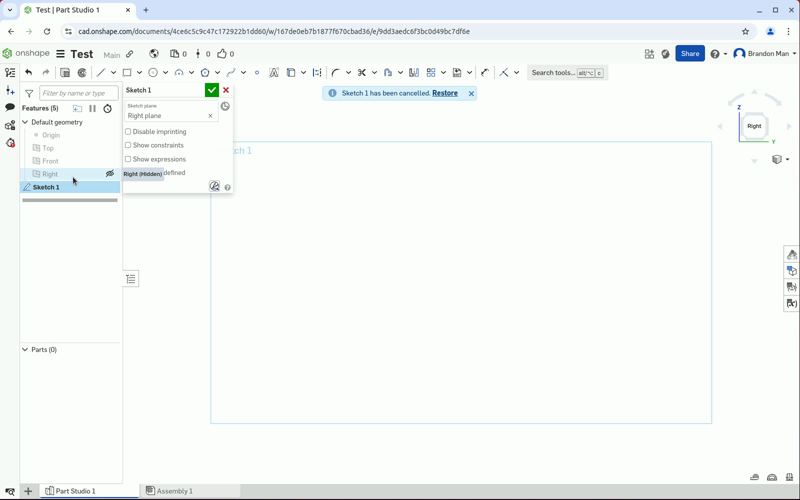
mouse_move(73, 352)
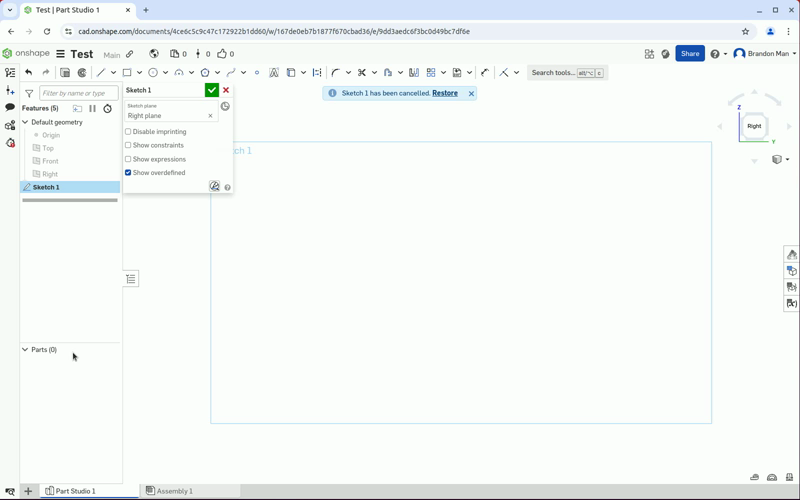
key(y)
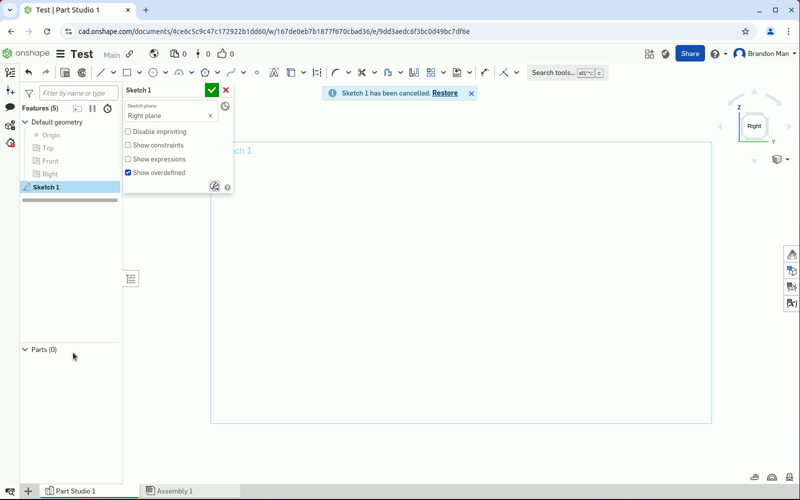
key(l)
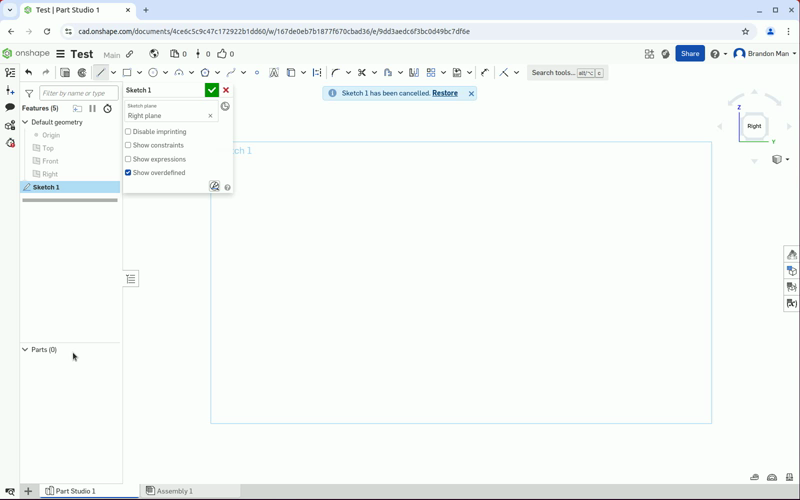
key_down(shift)
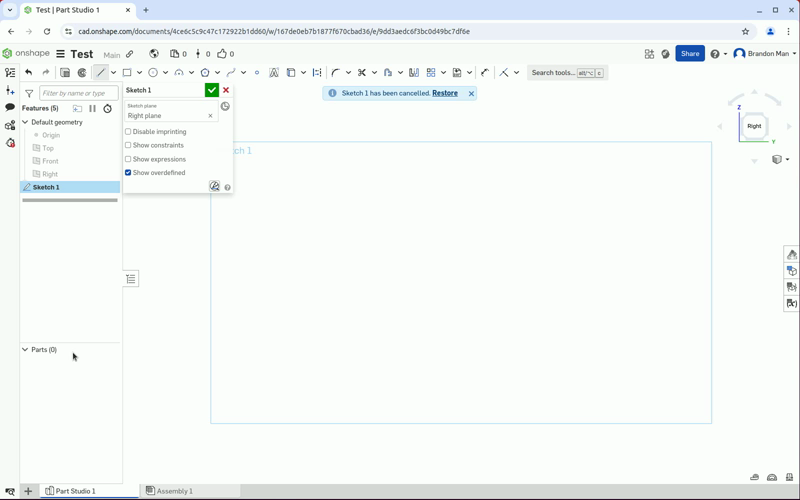
mouse_move(399, 282)
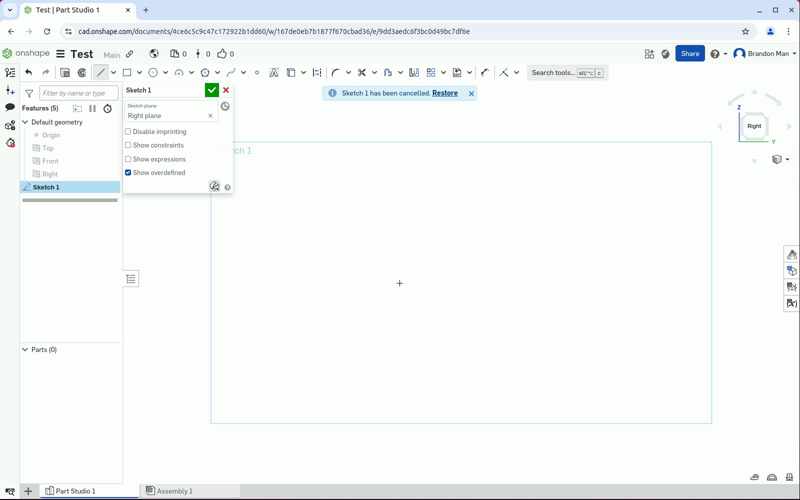
click(399, 282)
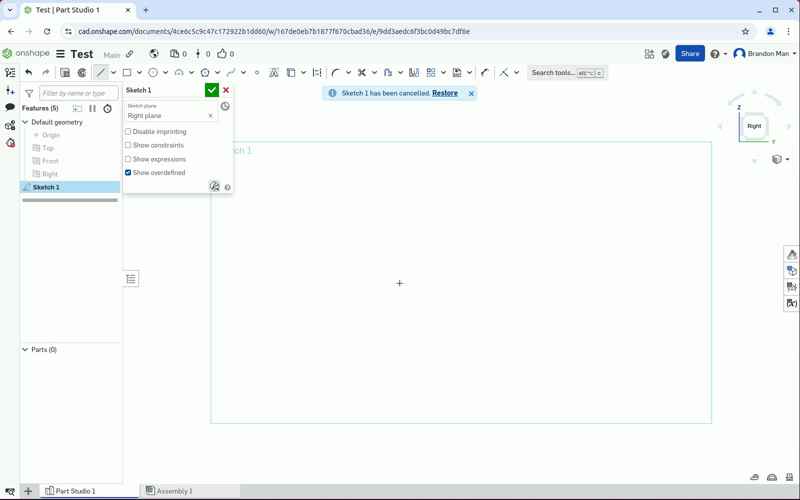
key_up(shift)
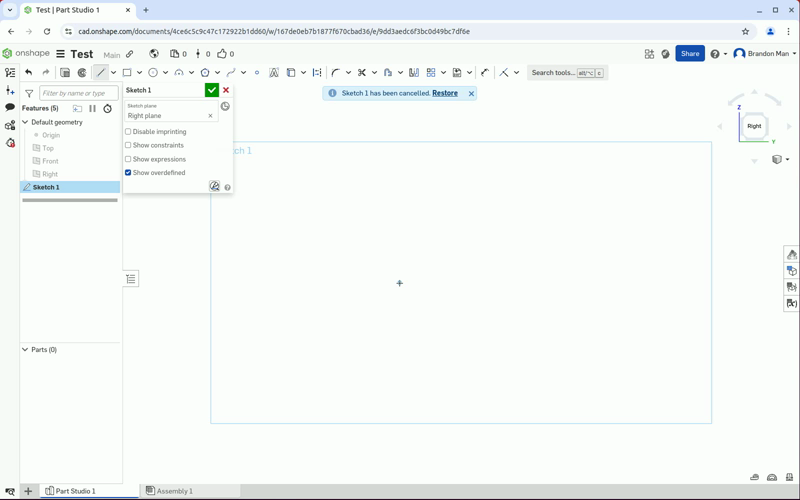
key_down(shift)
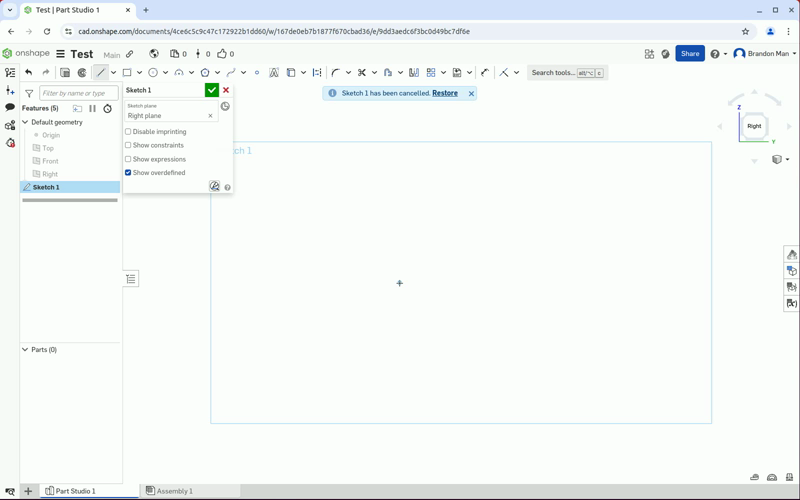
mouse_move(512, 282)
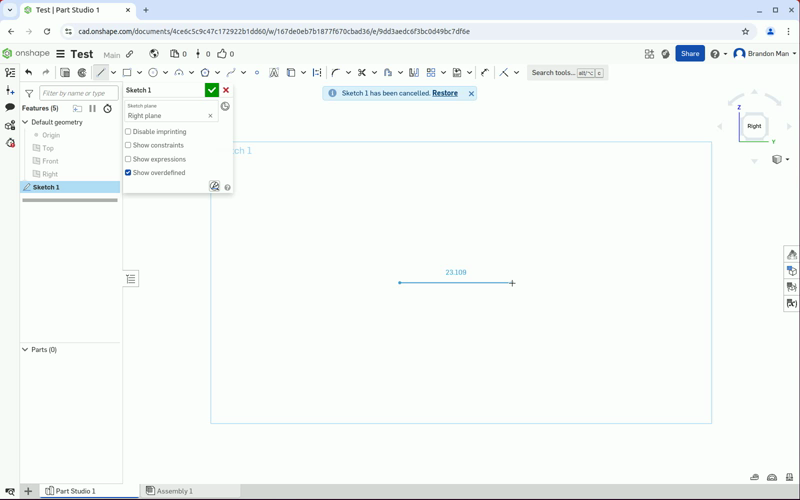
click(512, 282)
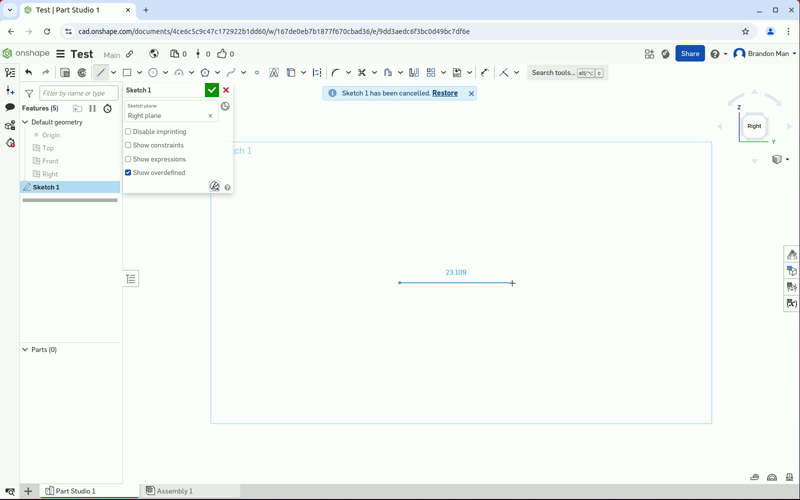
key_up(shift)
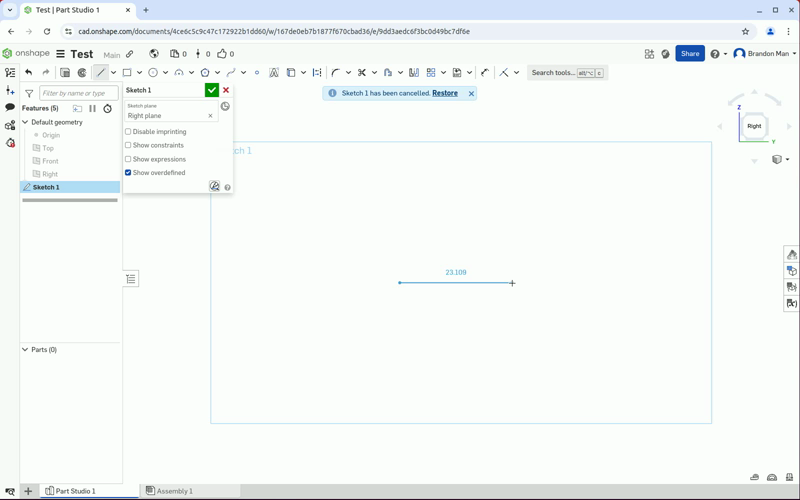
key_down(shift)
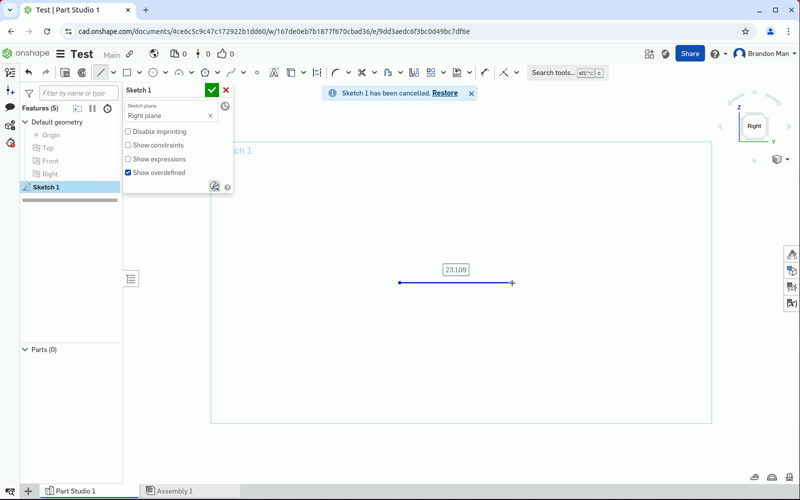
mouse_move(542, 282)
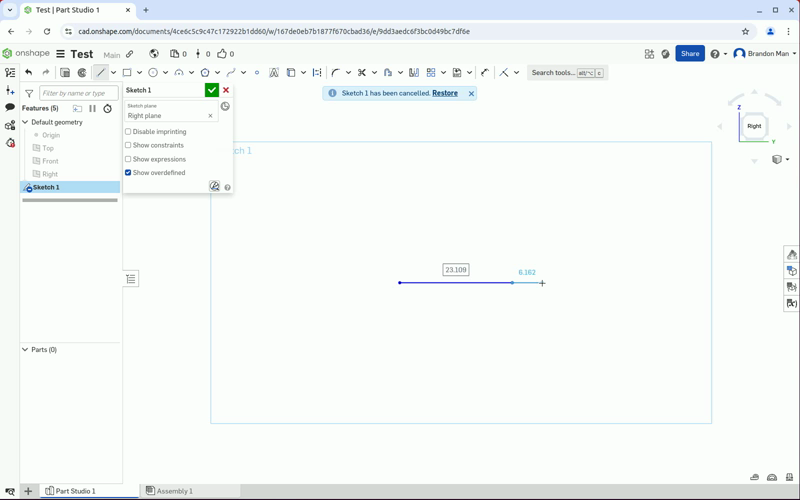
mouse_move(512, 245)
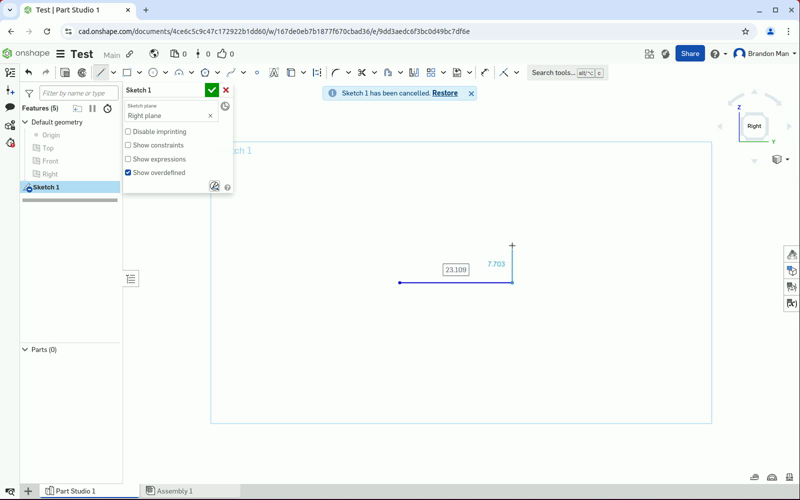
click(512, 245)
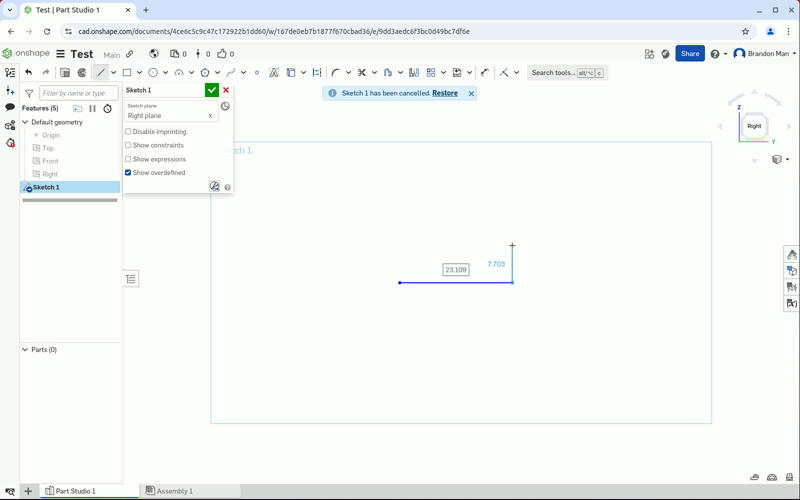
key_up(shift)
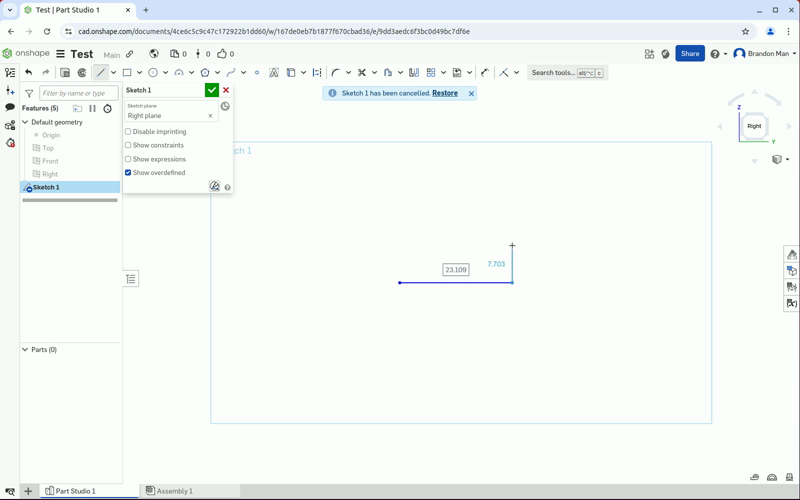
key_down(shift)
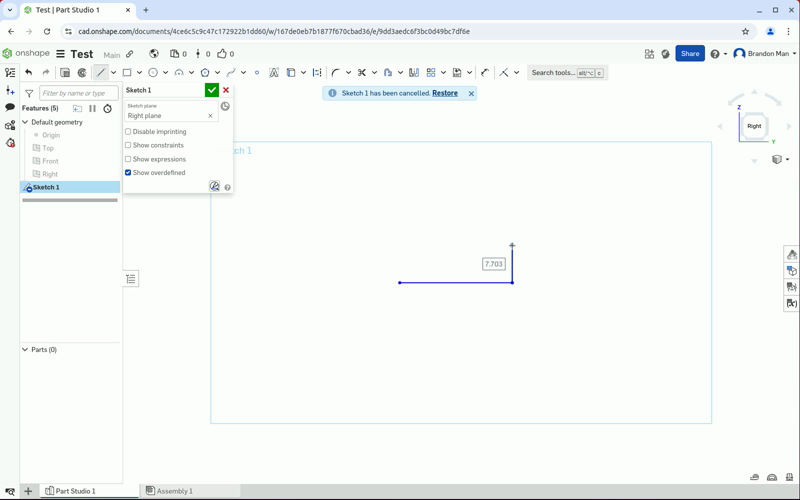
mouse_move(542, 245)
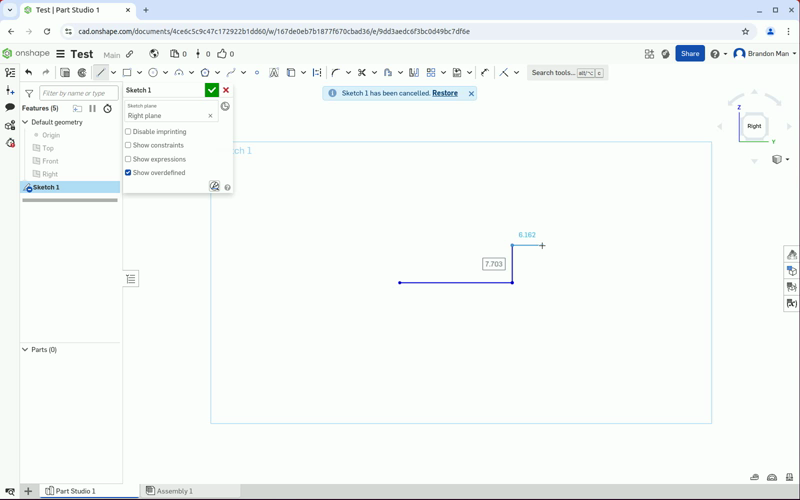
mouse_move(493, 245)
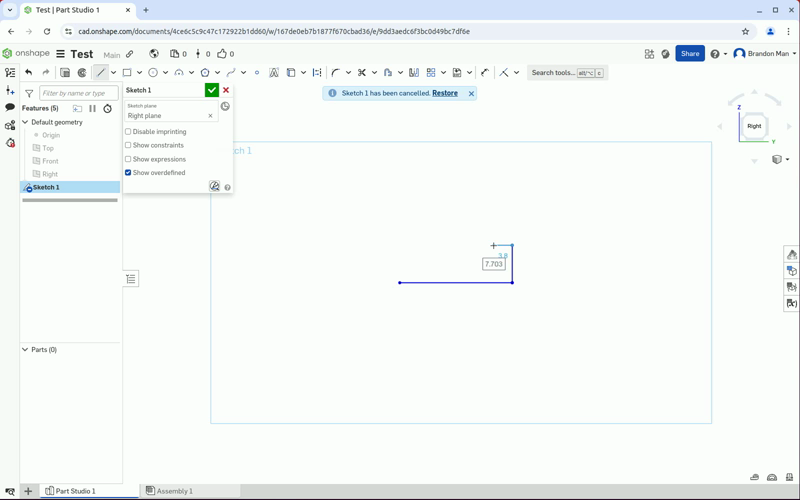
click(493, 245)
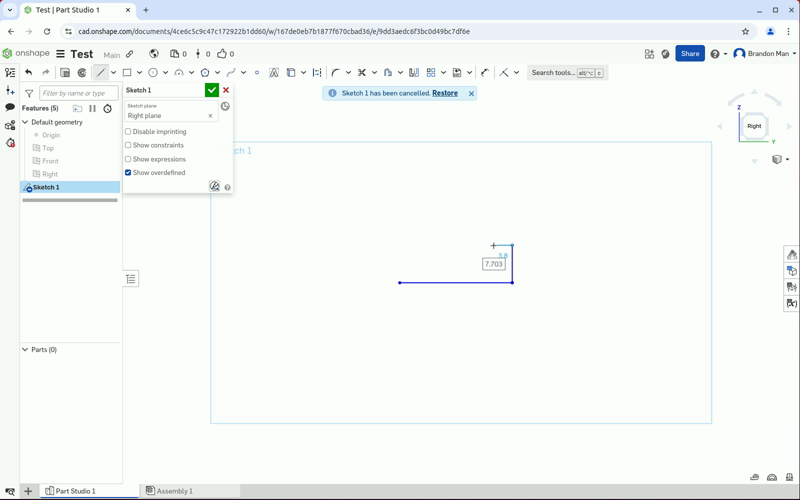
key_up(shift)
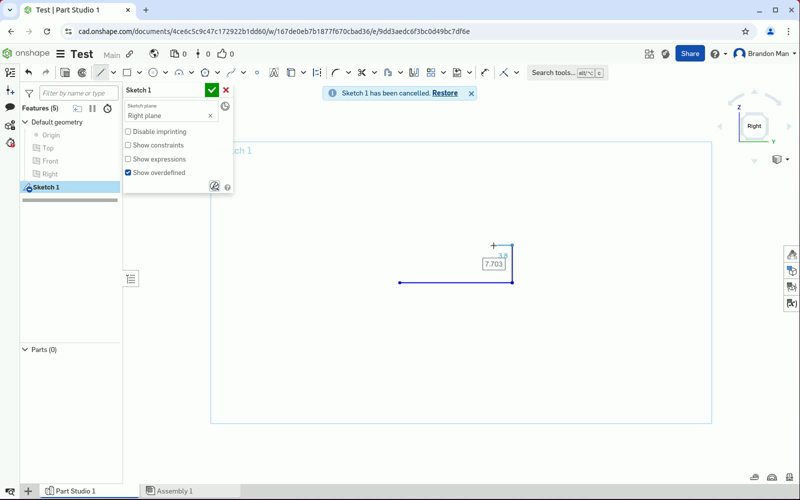
key_down(shift)
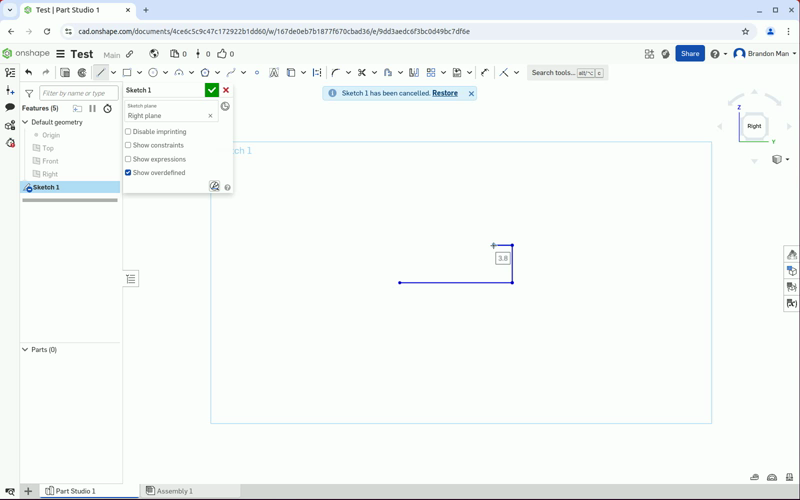
mouse_move(523, 245)
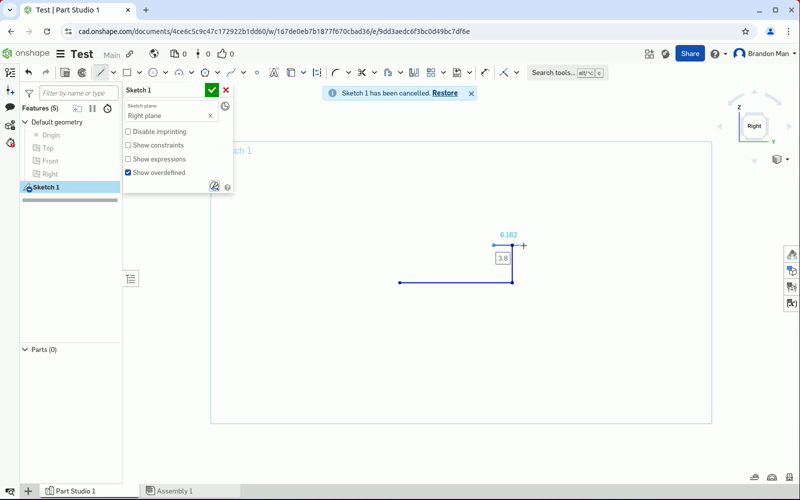
mouse_move(493, 254)
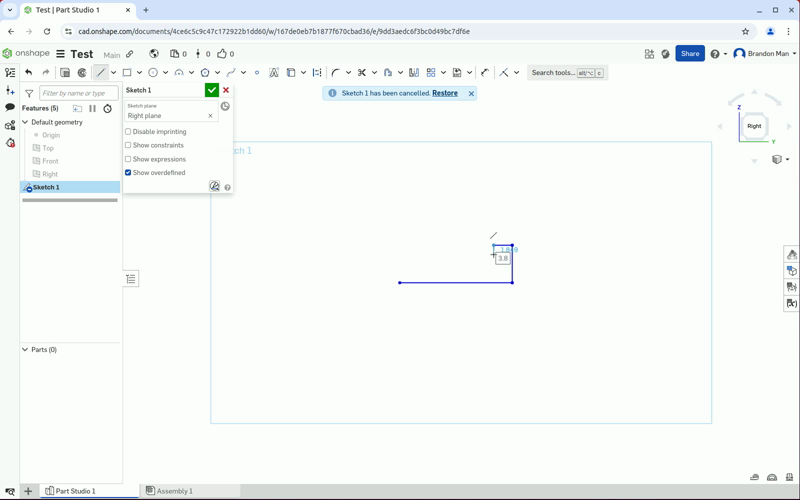
click(493, 254)
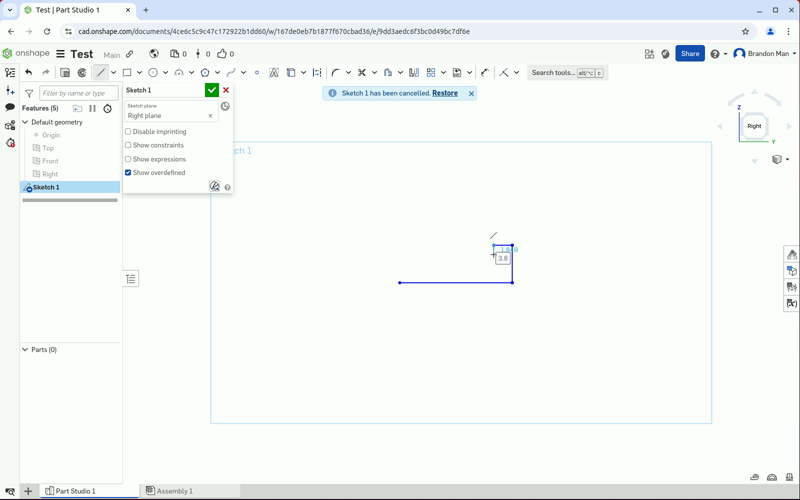
key_up(shift)
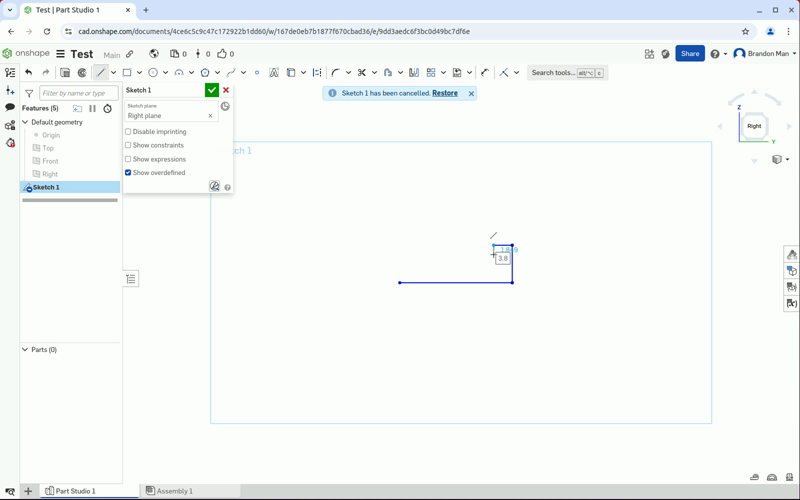
key_down(shift)
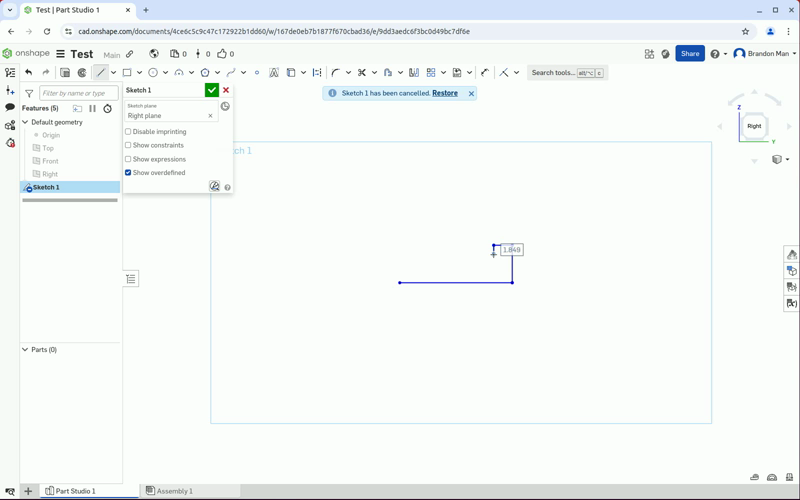
mouse_move(523, 254)
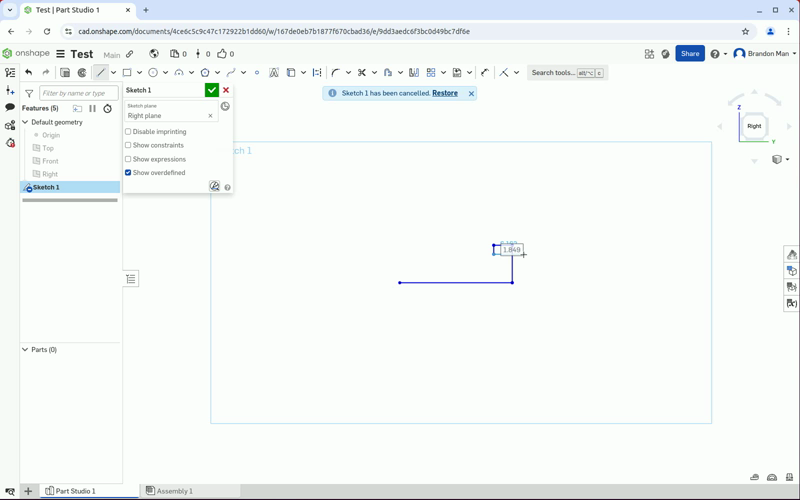
mouse_move(474, 254)
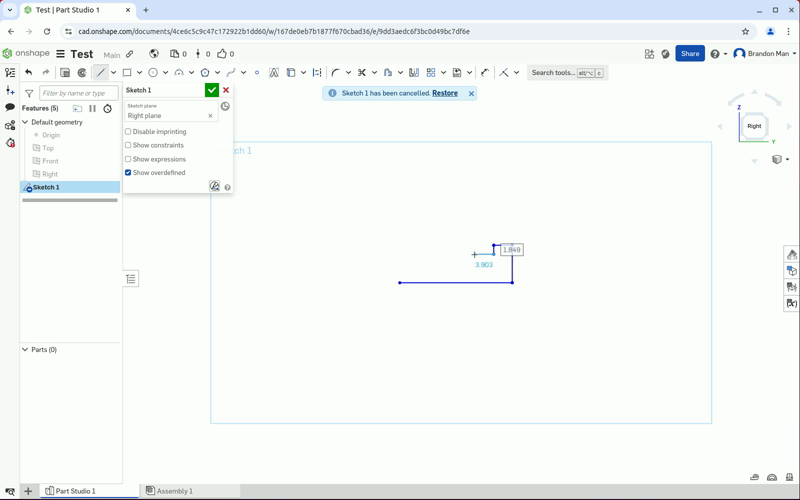
click(474, 254)
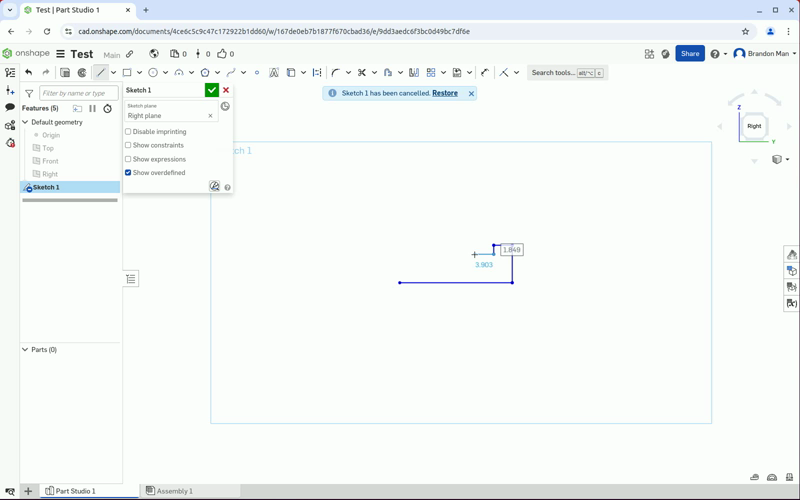
key_up(shift)
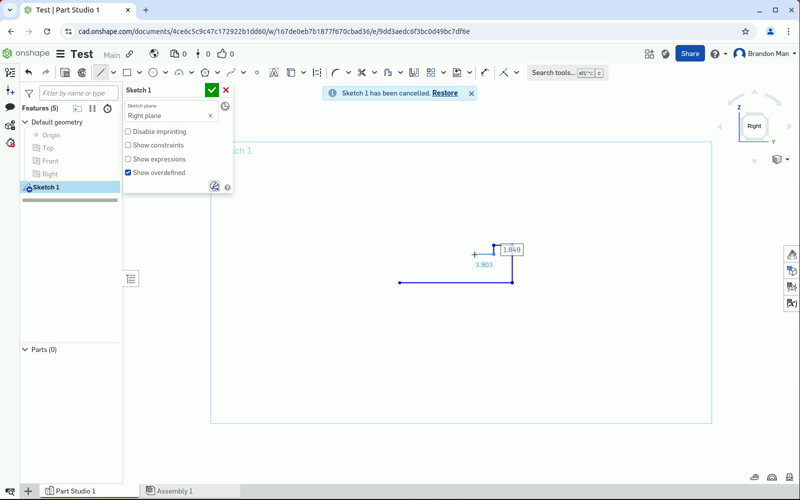
key_down(shift)
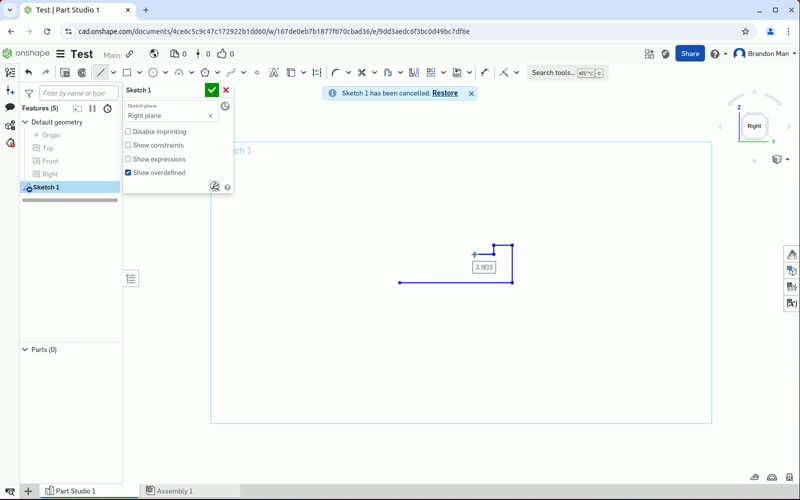
mouse_move(504, 254)
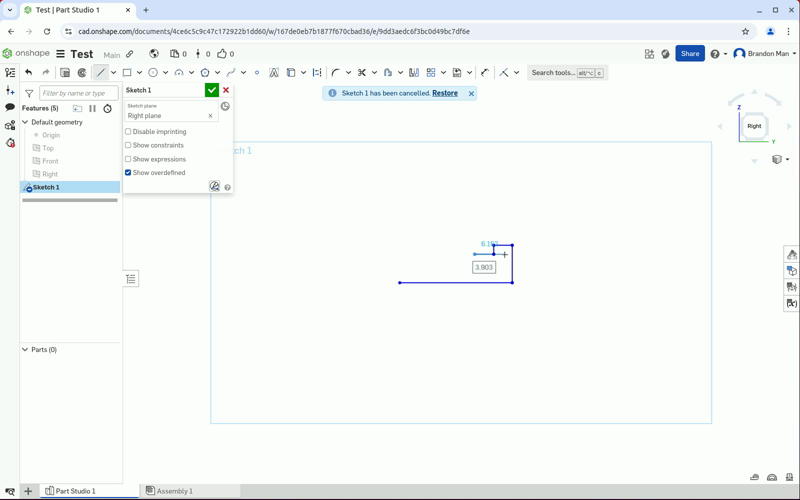
mouse_move(474, 245)
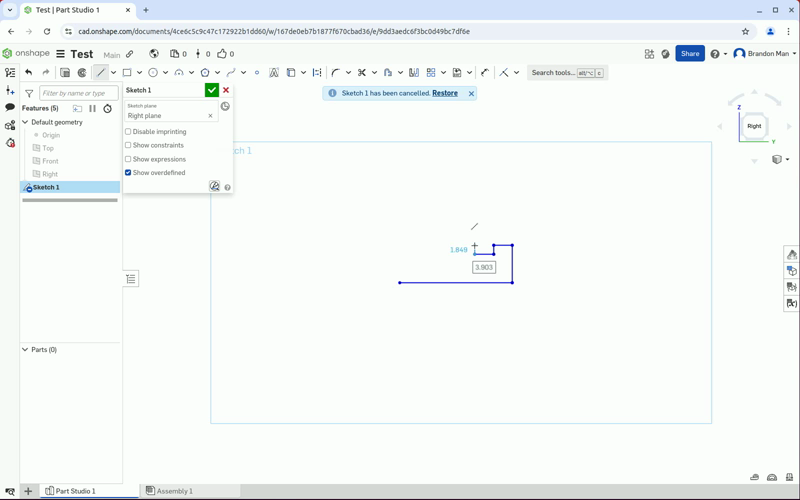
click(474, 245)
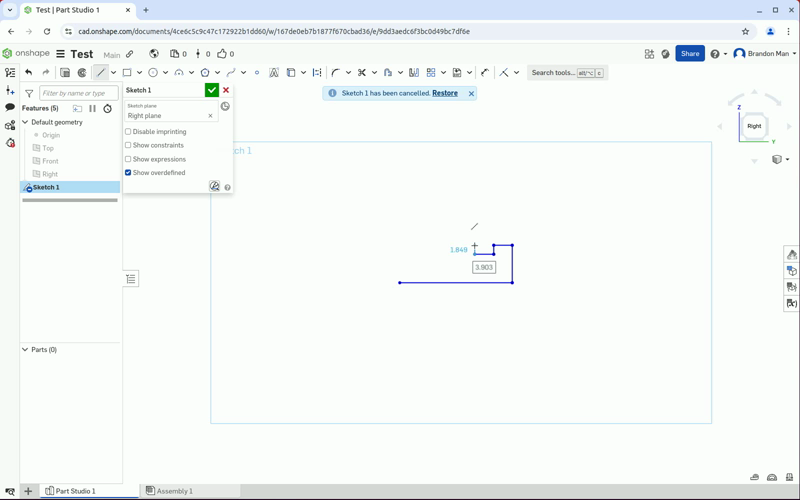
key_up(shift)
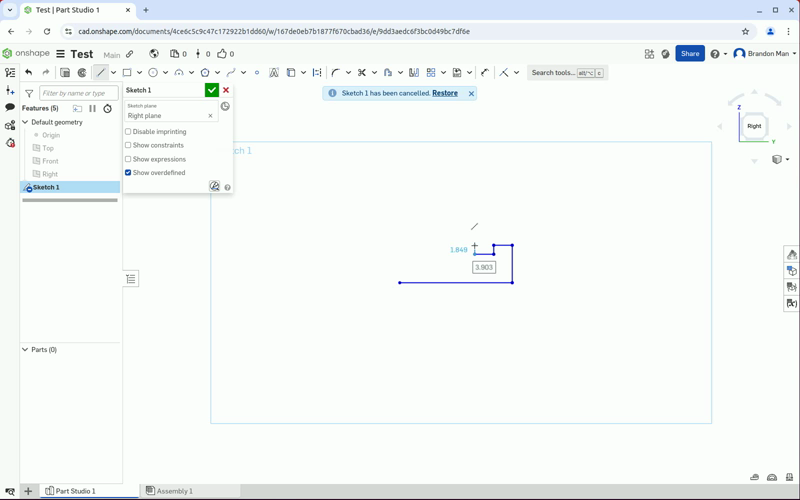
key_down(shift)
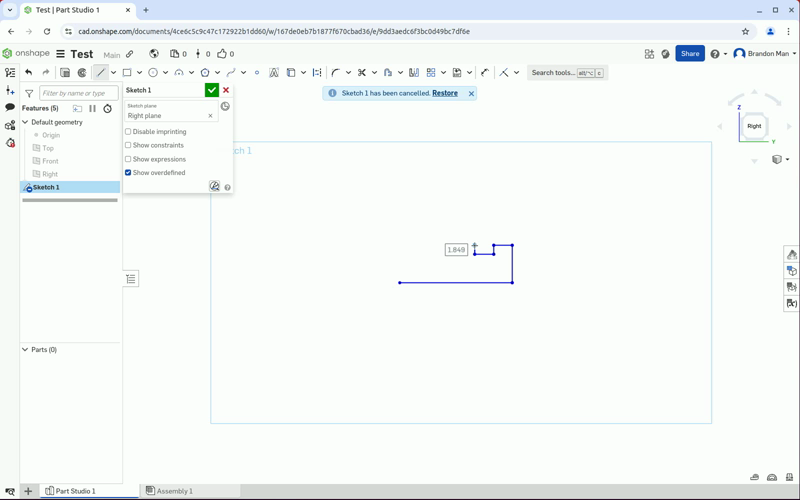
mouse_move(399, 245)
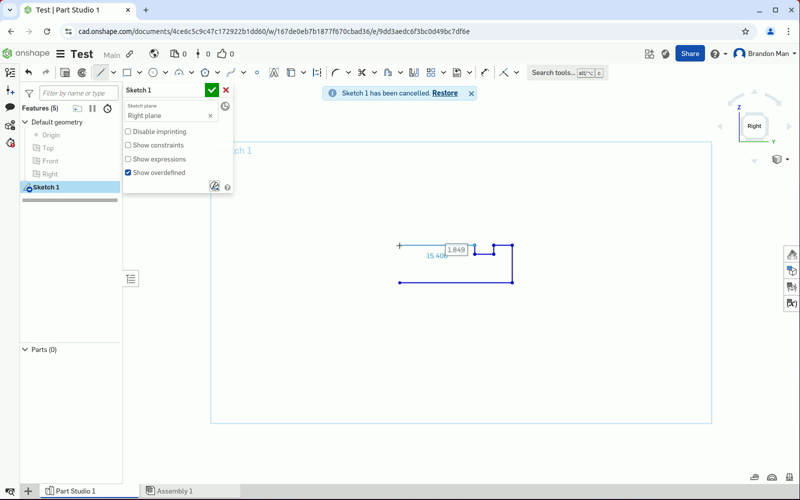
click(399, 245)
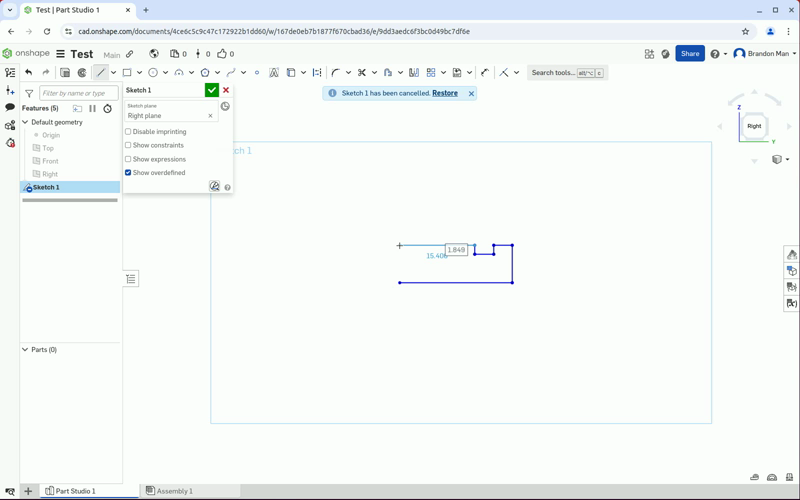
key_up(shift)
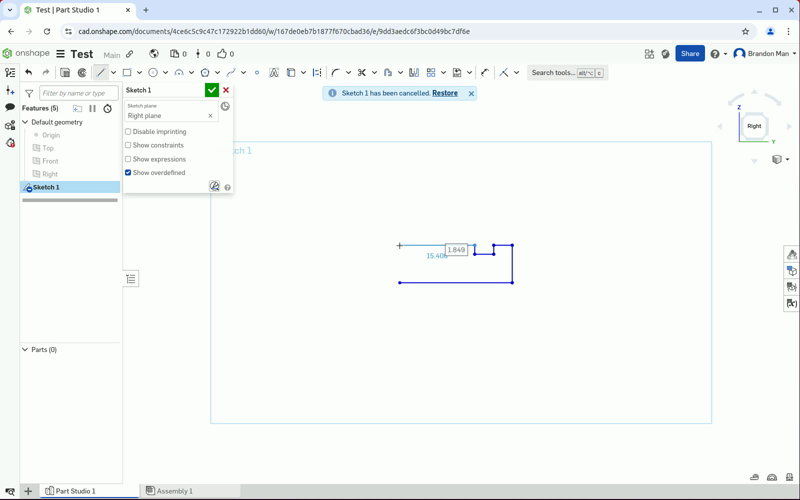
mouse_move(429, 245)
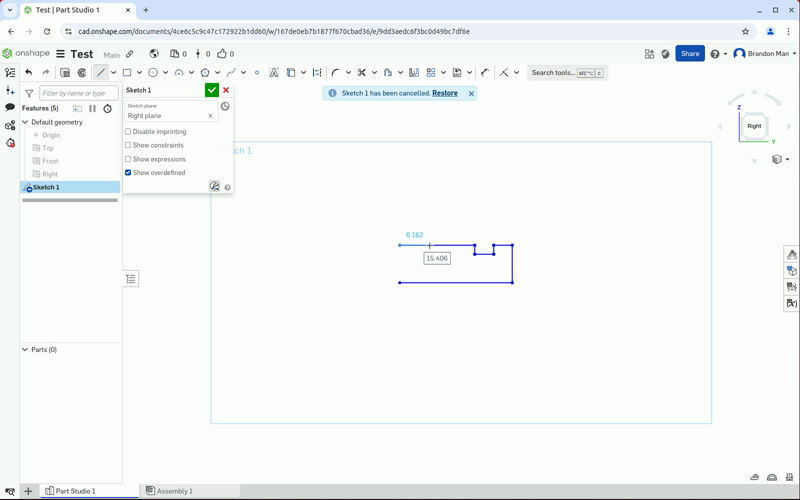
key_down(shift)
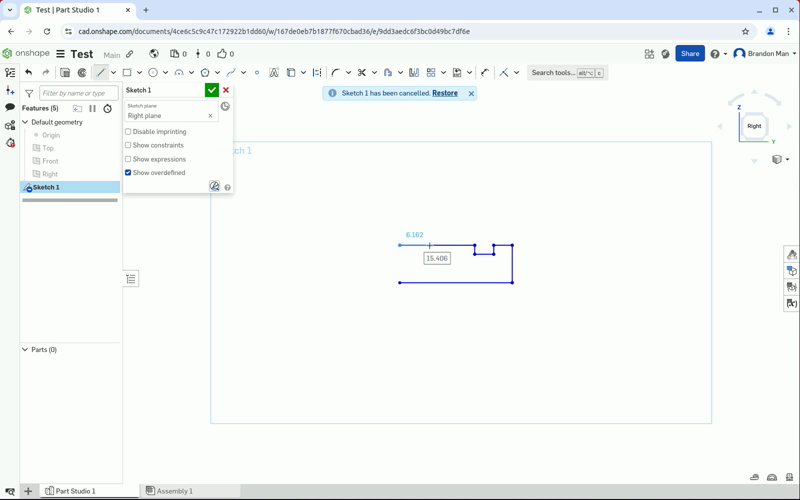
mouse_move(399, 282)
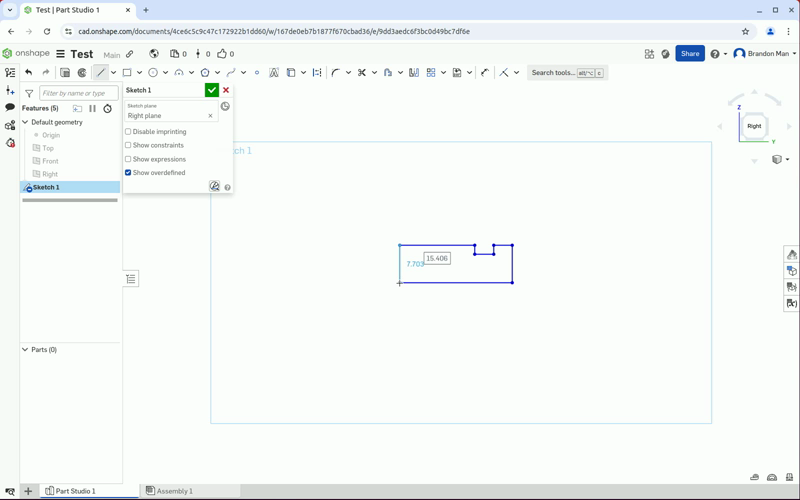
key_up(shift)
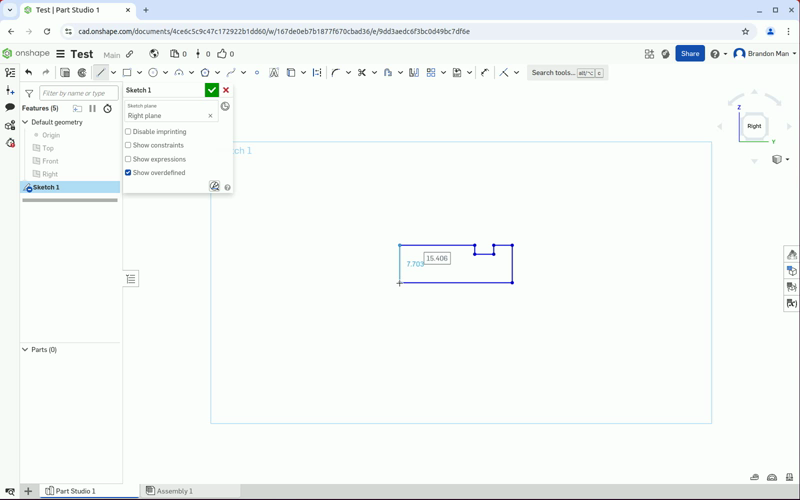
click(399, 282)
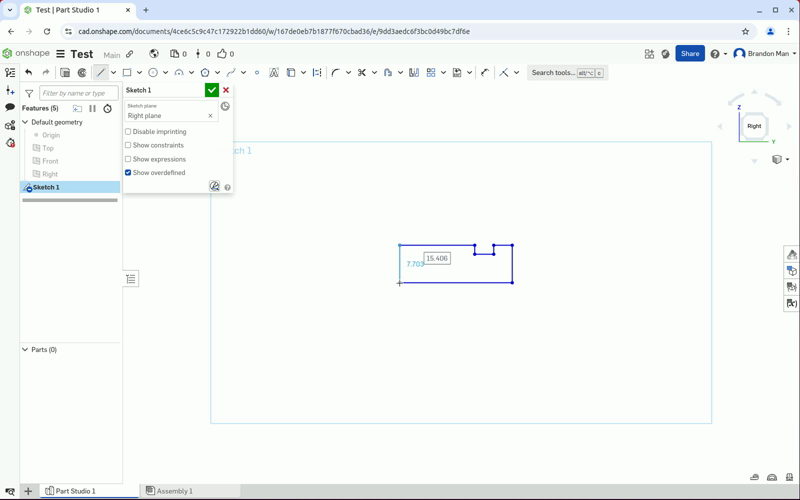
key(esc)
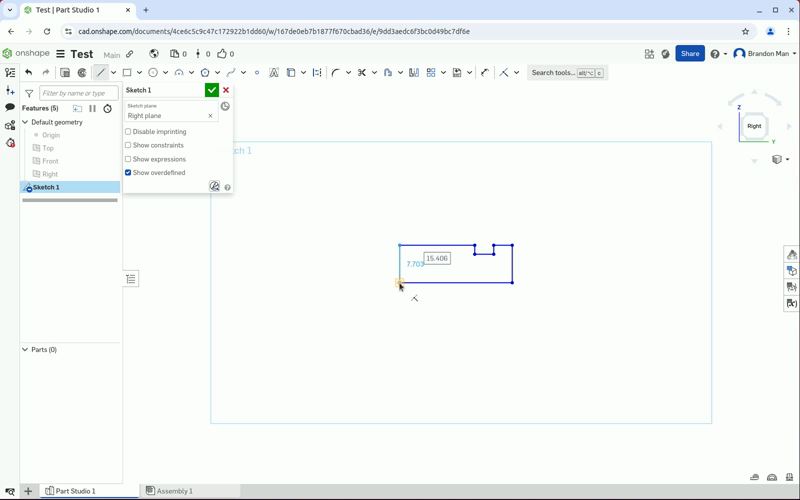
mouse_move(485, 279)
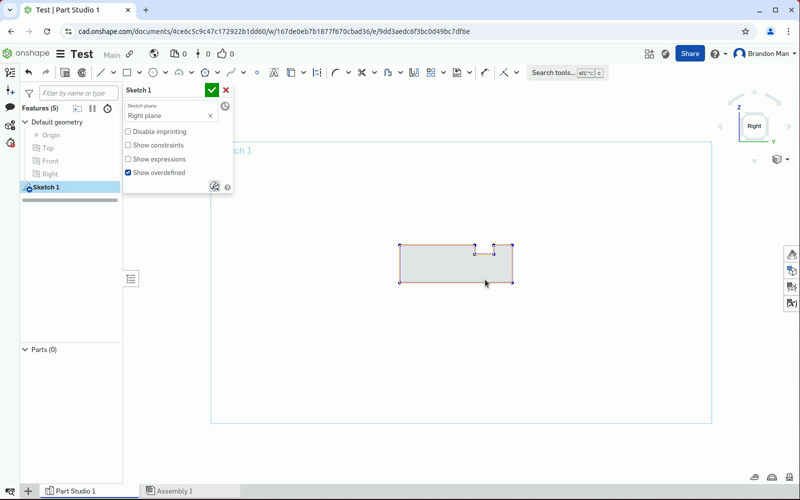
click(485, 279)
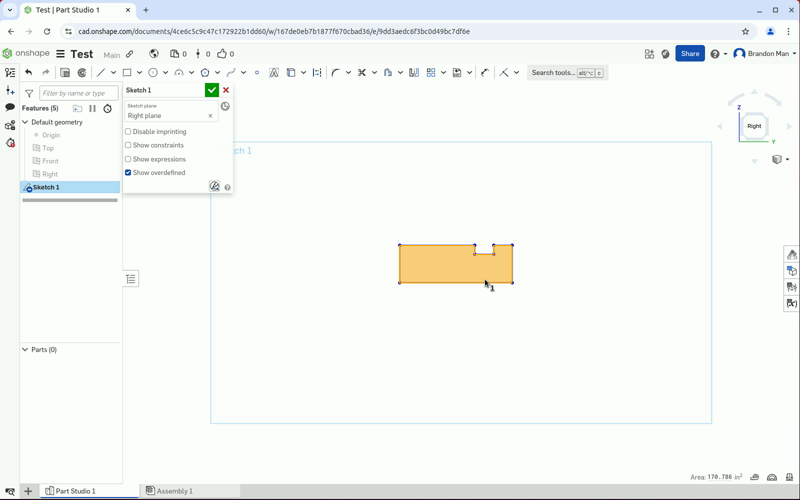
mouse_move(73, 352)
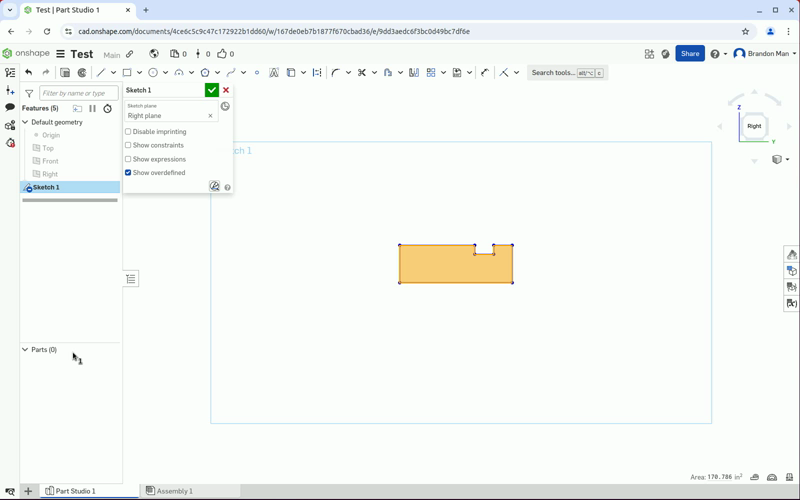
key(shift+y)
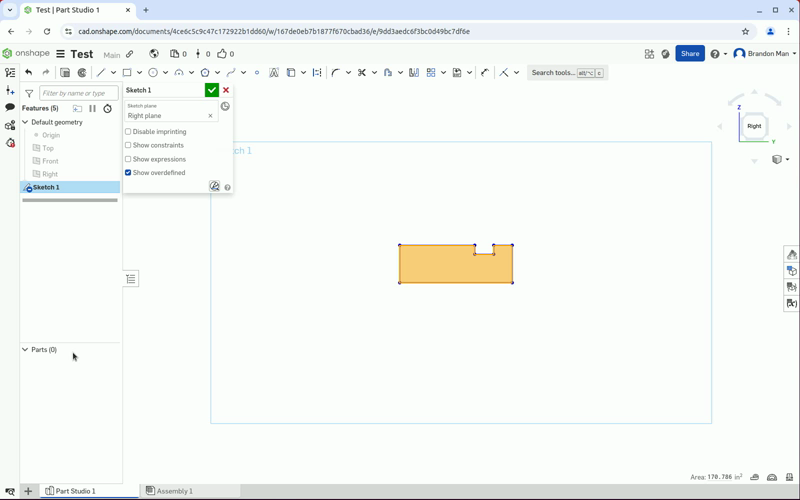
key(shift+e)
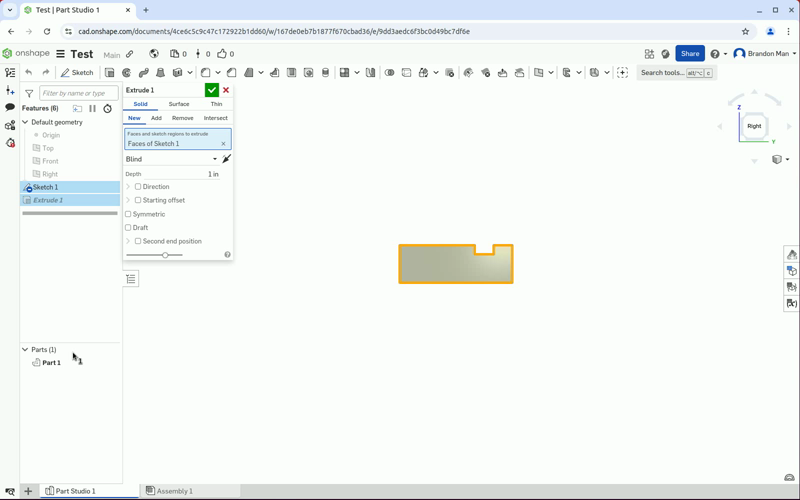
mouse_move(143, 106)
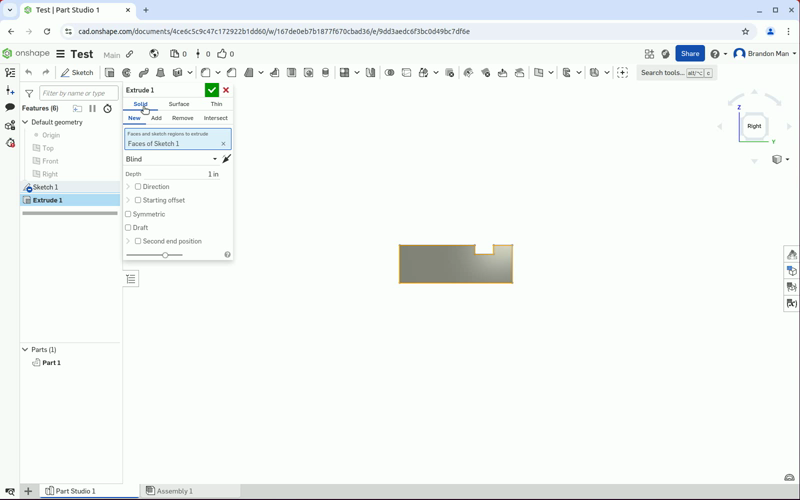
click(143, 106)
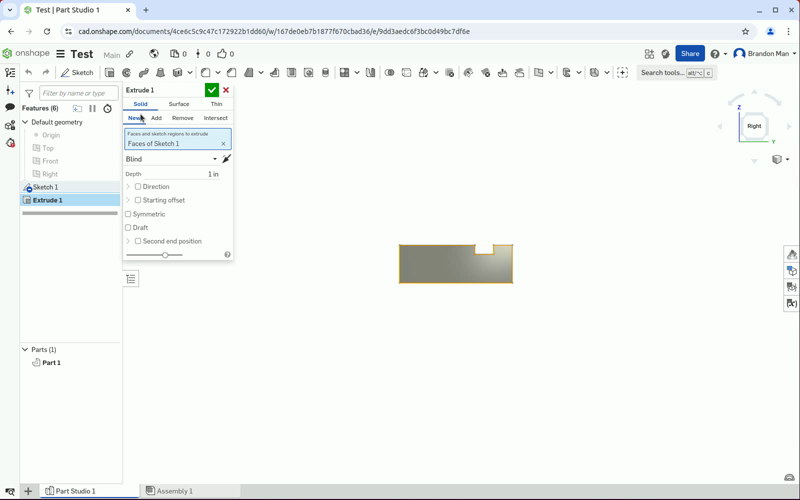
mouse_move(137, 120)
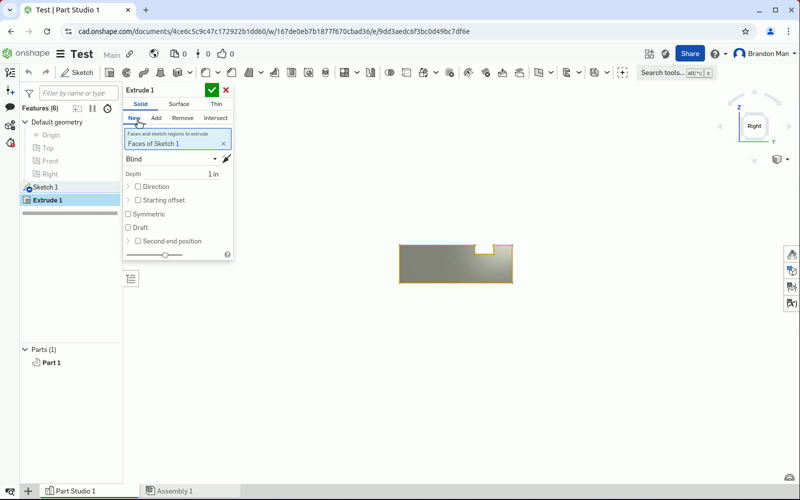
click(137, 120)
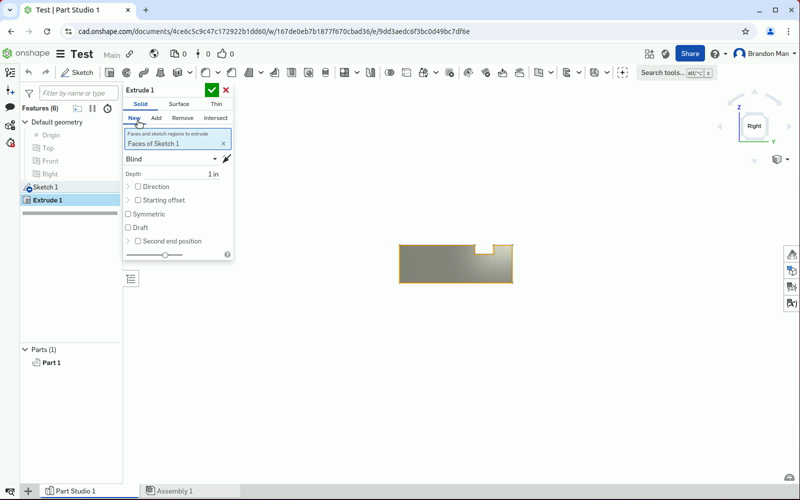
key(tab, 4)
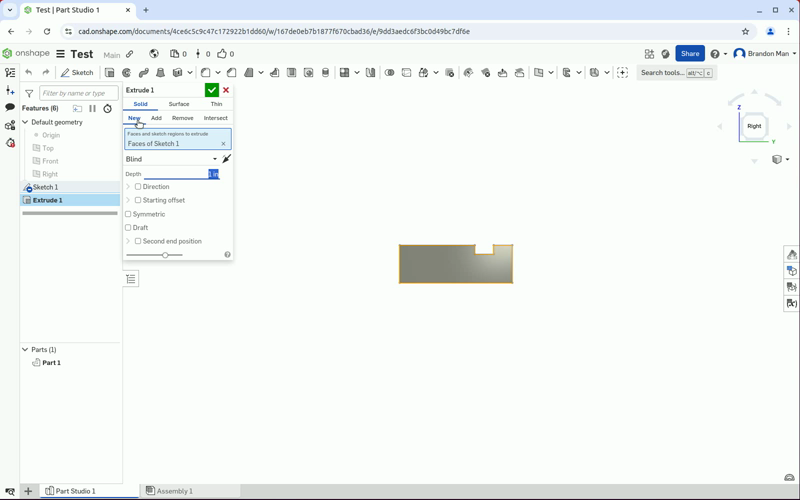
text(23.108)
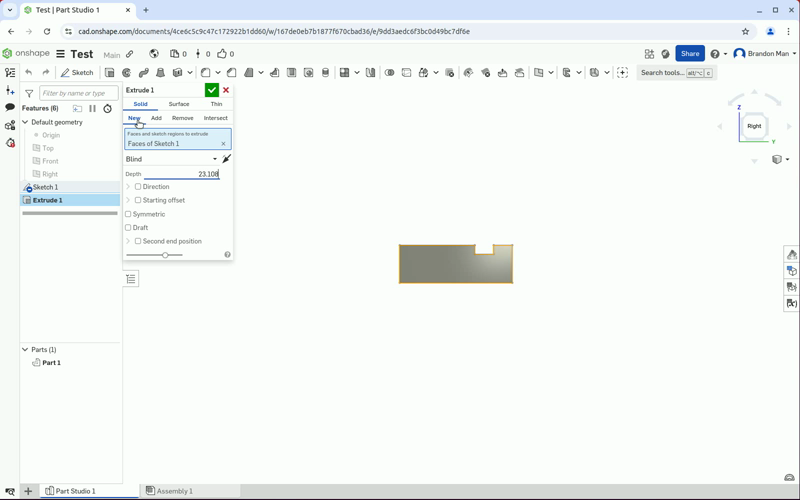
key(enter)
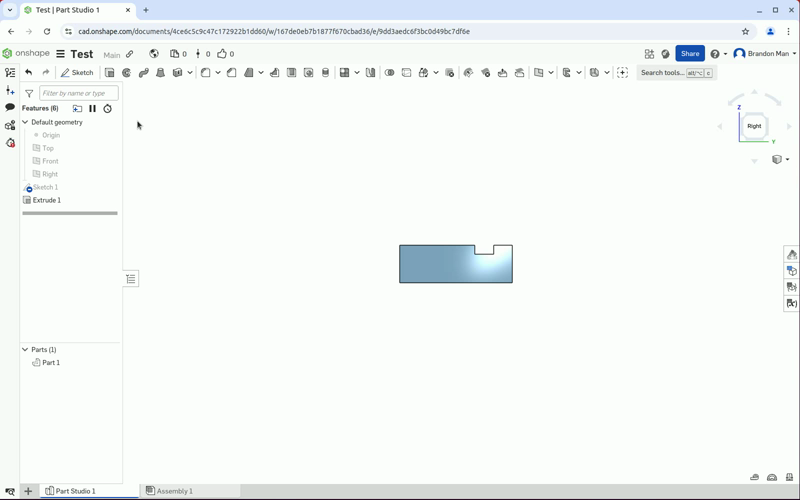
key(shift+h)
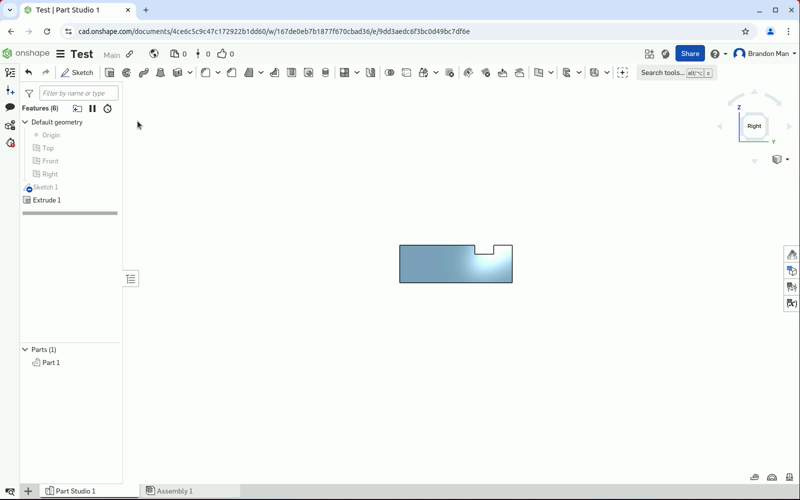
key(shift+h)
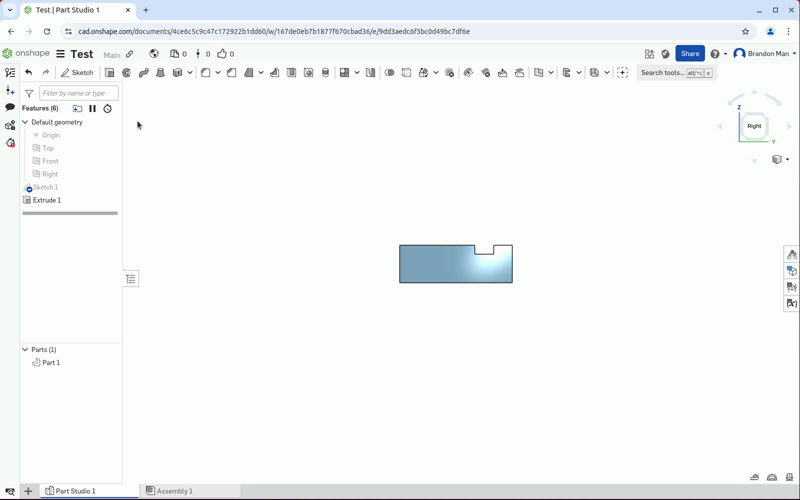
mouse_move(73, 189)
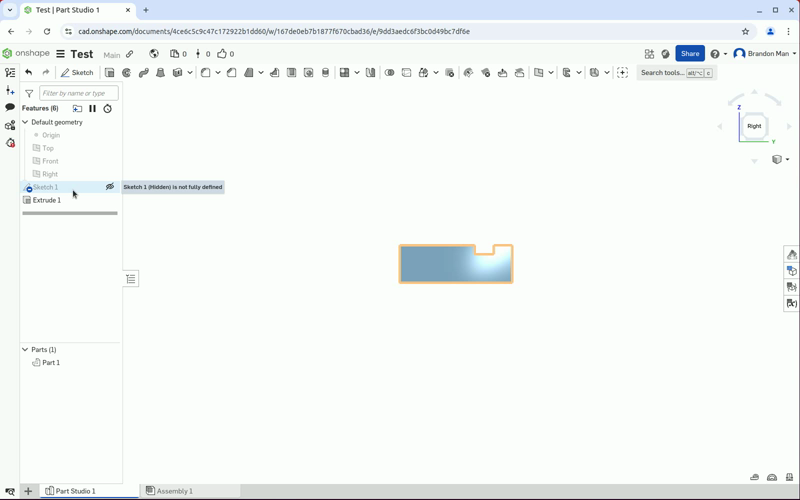
click(73, 189)
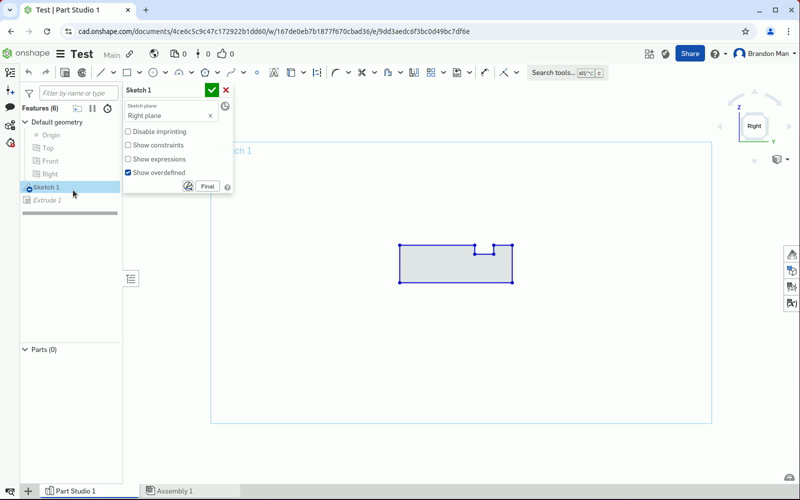
mouse_move(229, 92)
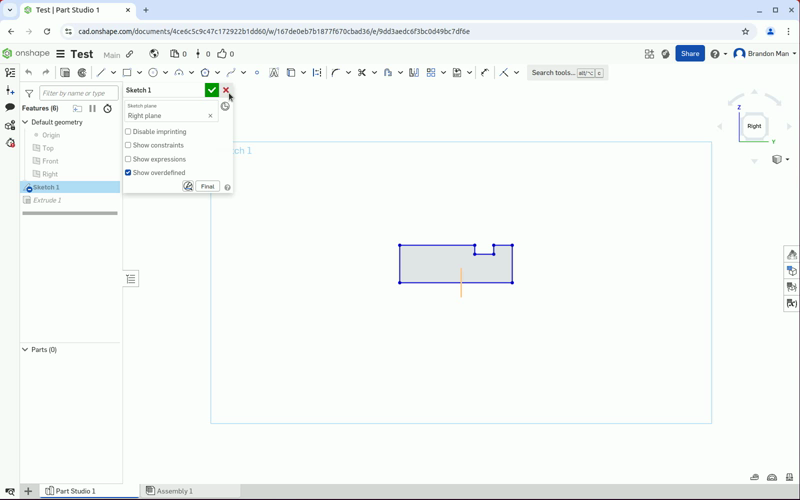
click(229, 92)
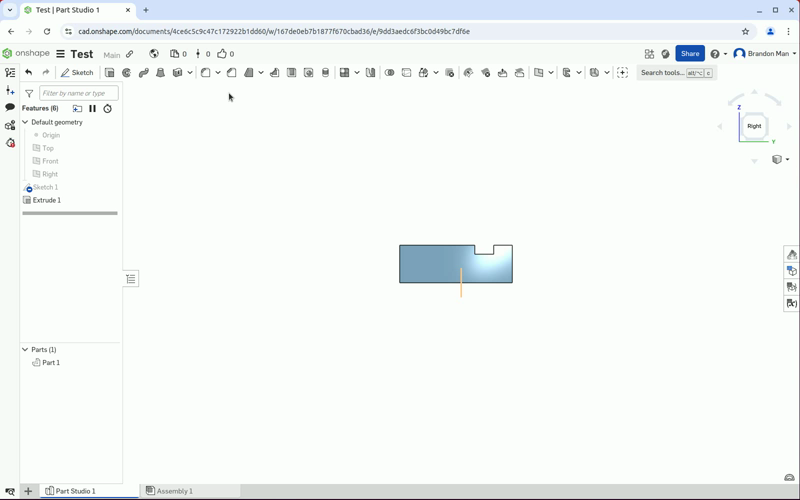
mouse_move(73, 352)
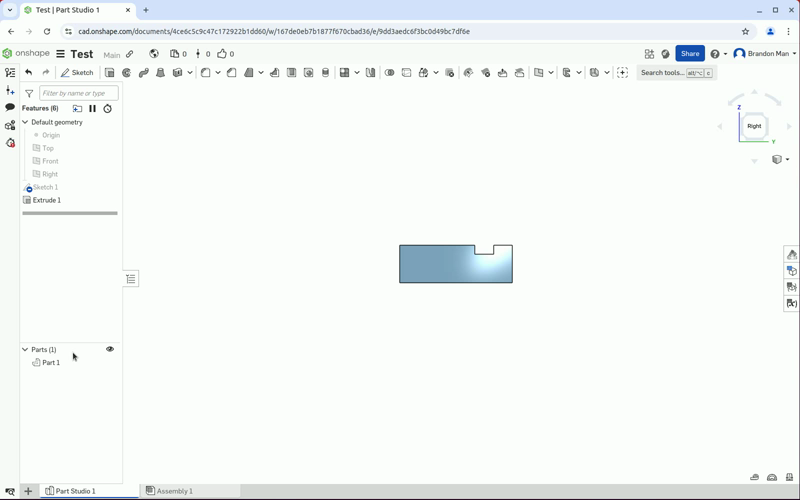
key(y)
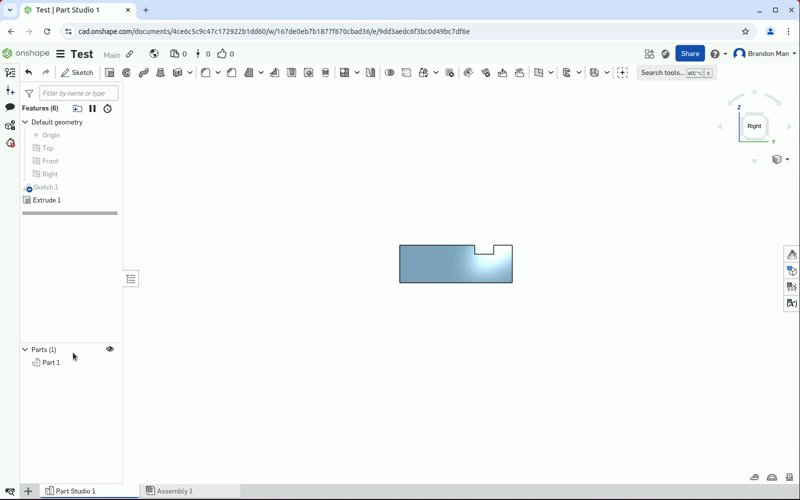
key(shift+p)
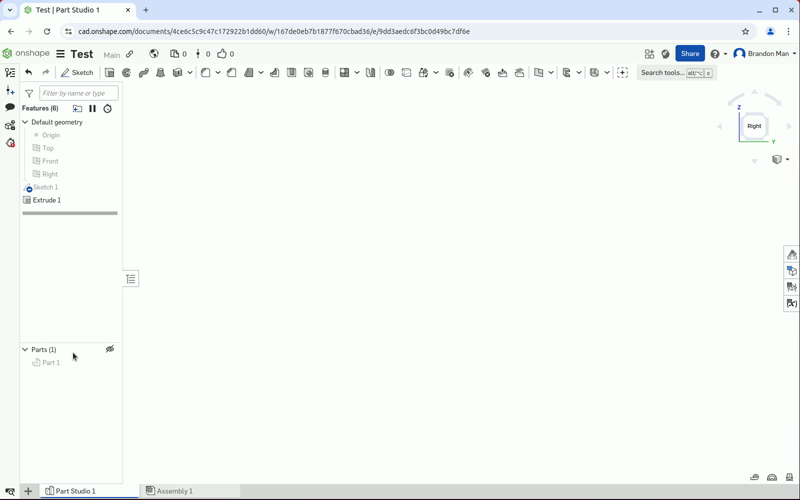
key(space)
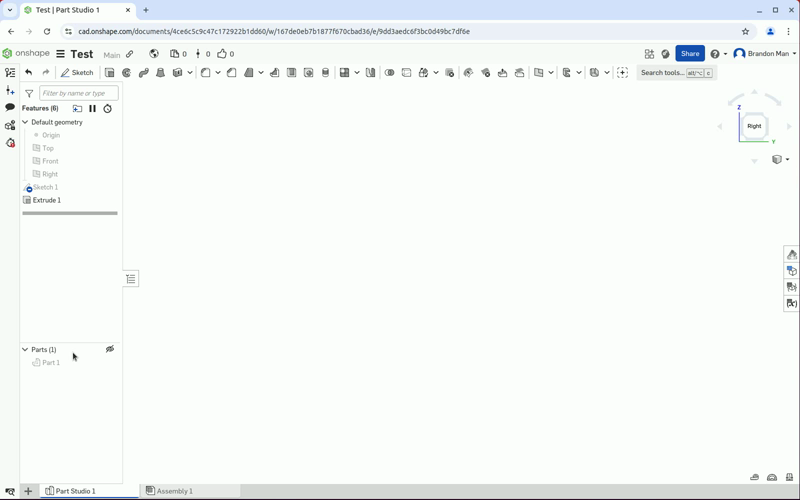
key_down(shift)
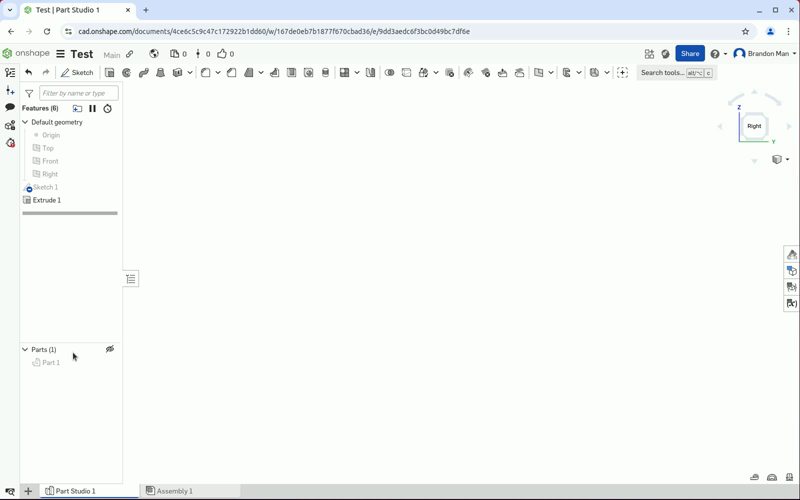
key(right)
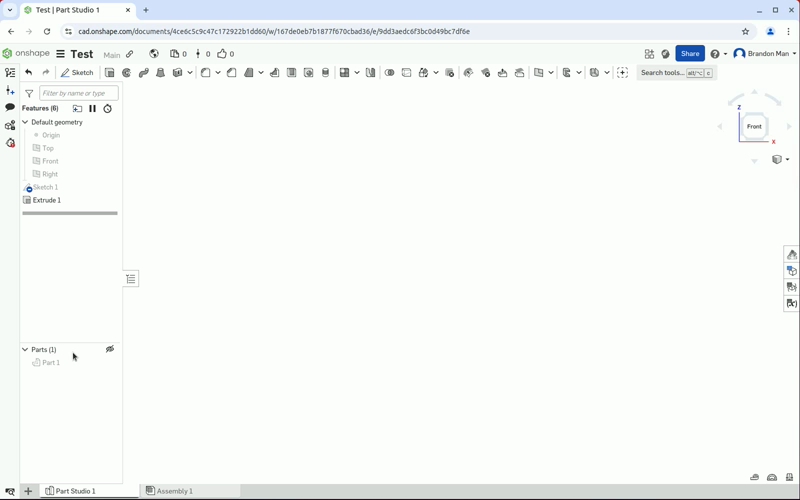
key_up(shift)
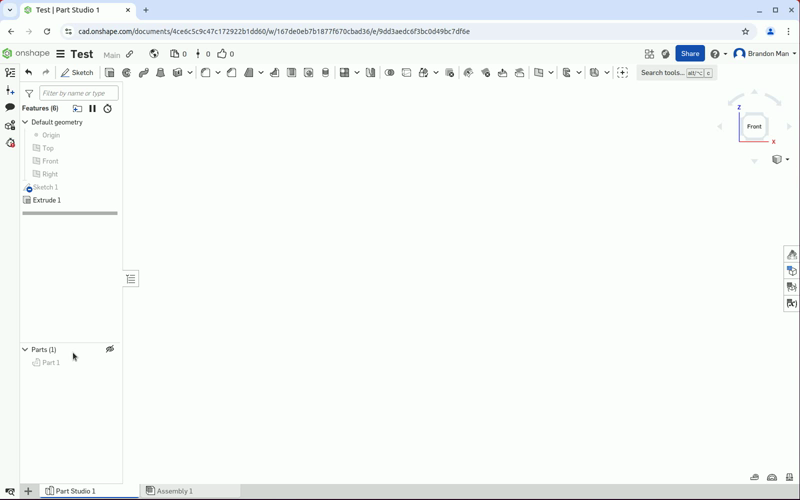
key(space)
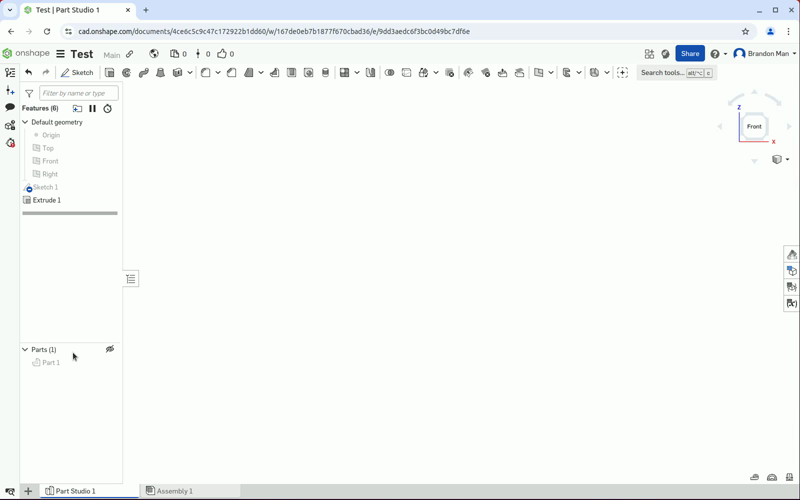
key_down(shift)
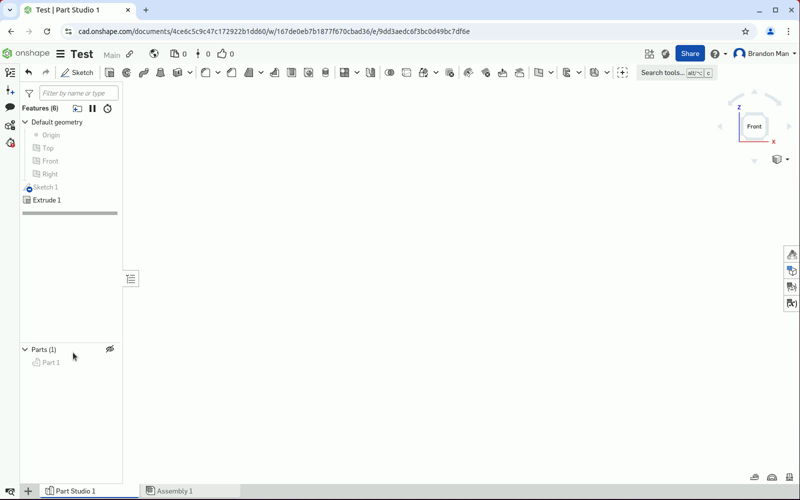
key(down)
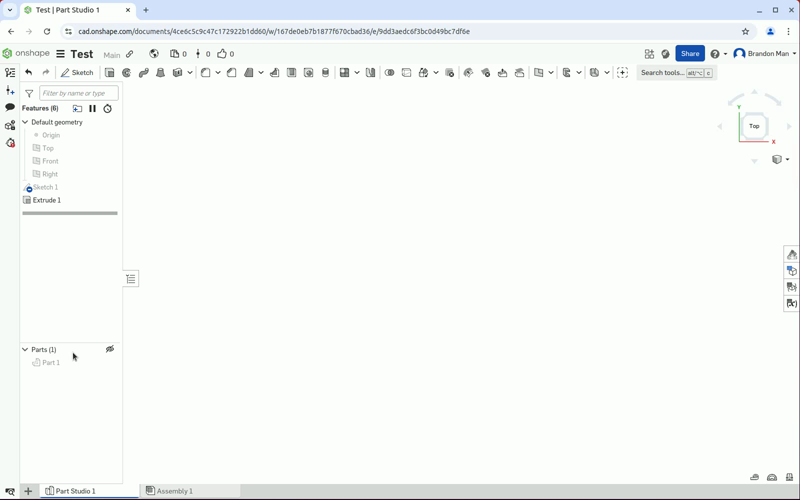
key_up(shift)
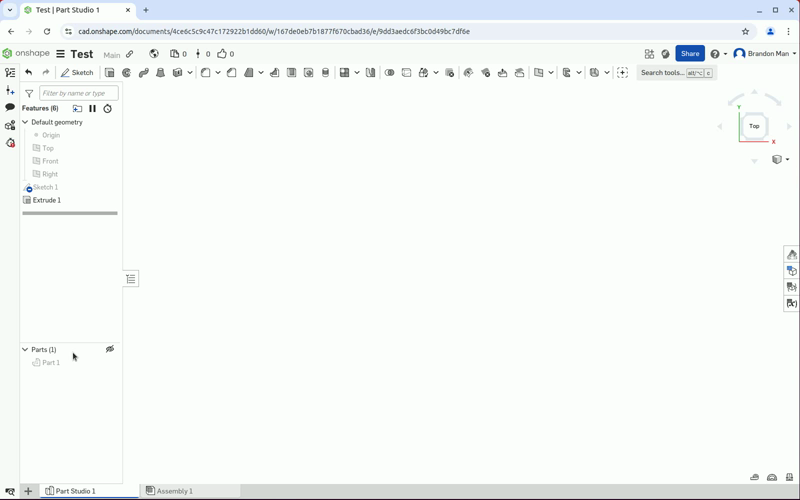
mouse_move(73, 352)
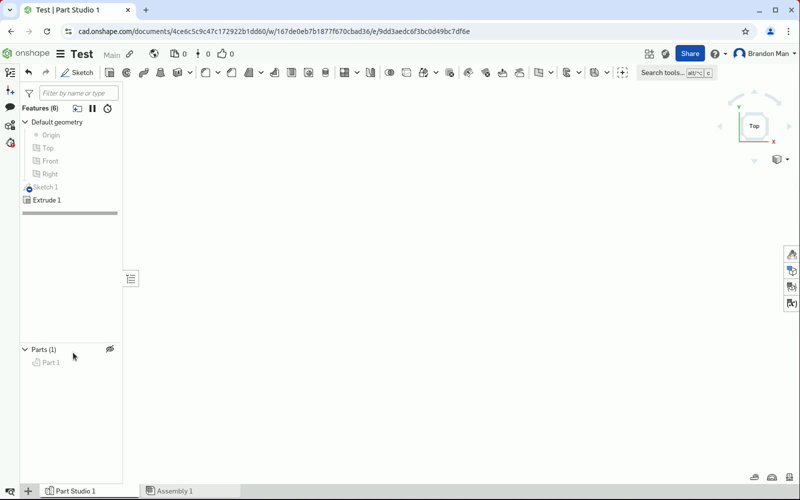
key(shift+y)
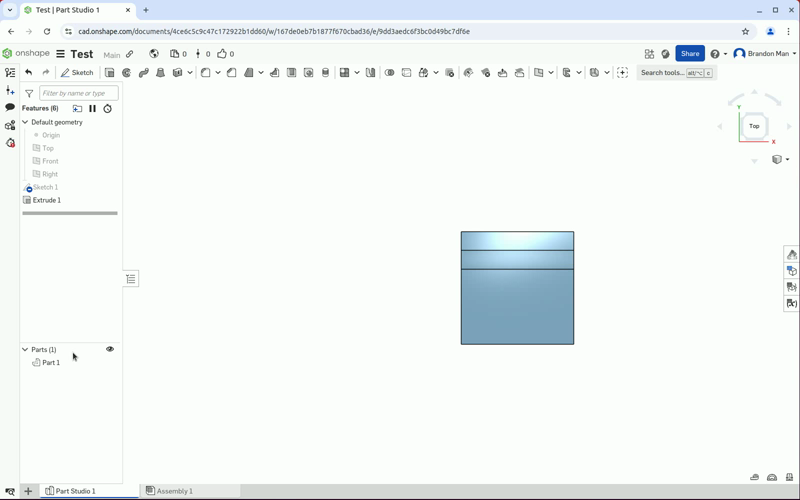
mouse_move(541, 75)
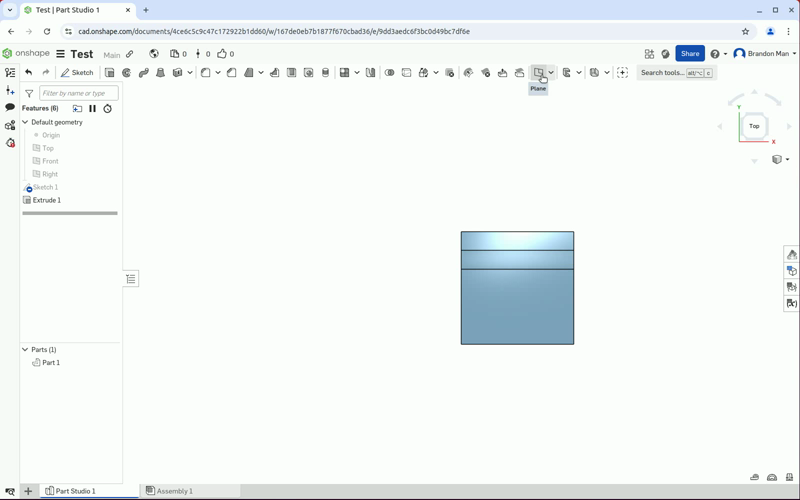
click(541, 75)
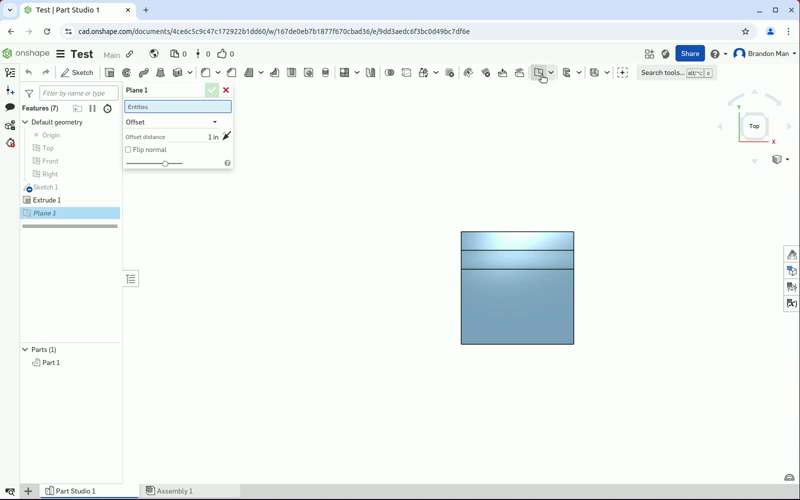
mouse_move(73, 150)
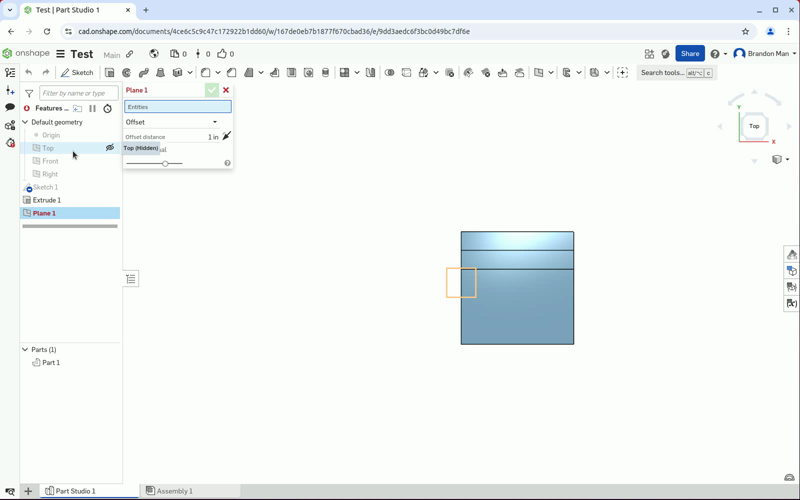
click(73, 150)
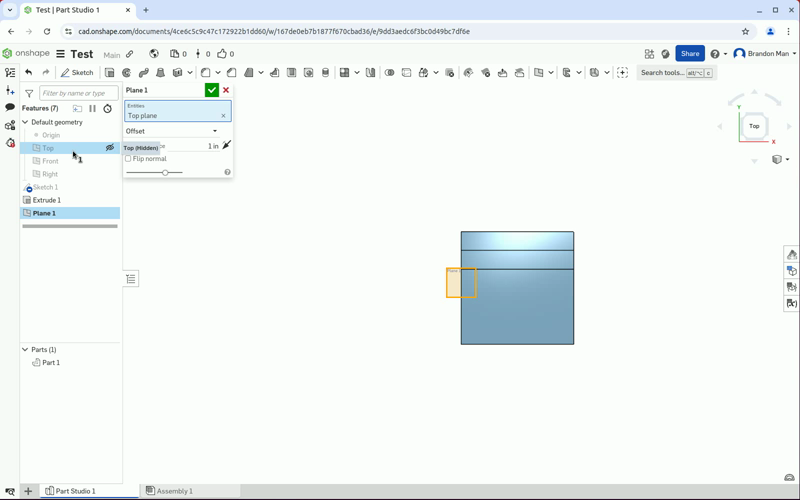
key(tab, 2)
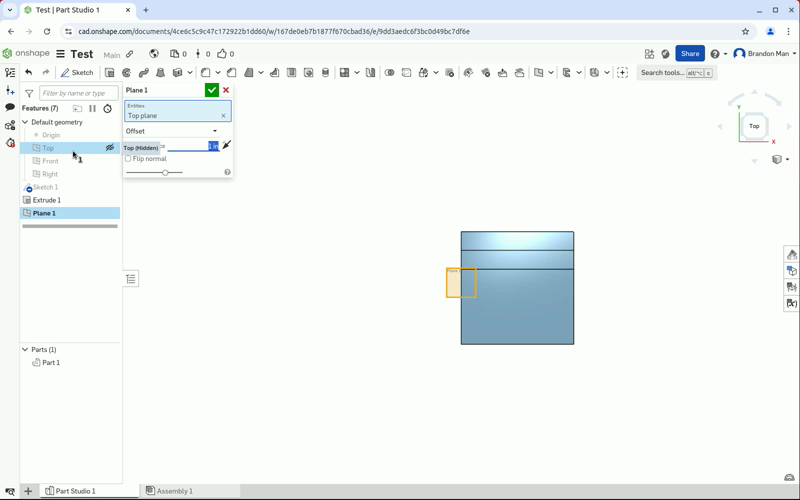
text(7.703)
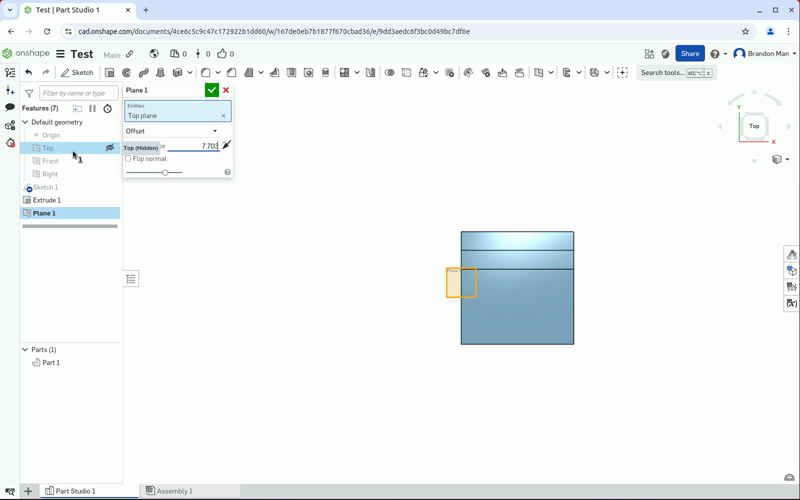
key(enter, 2)
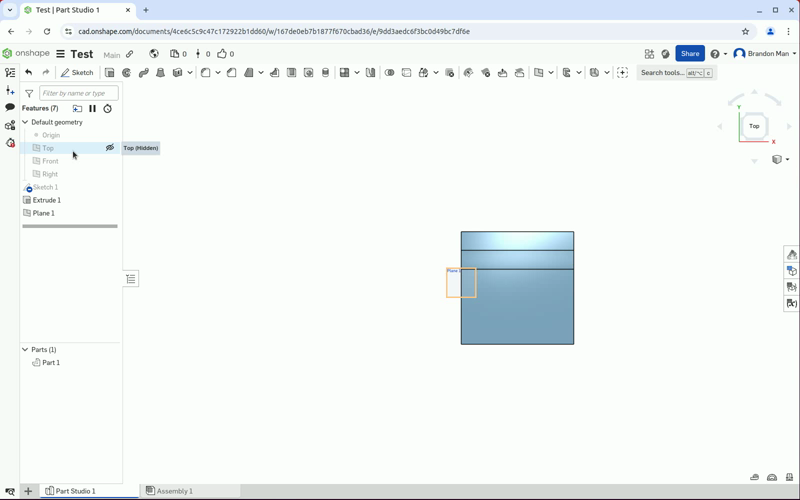
key(shift+s)
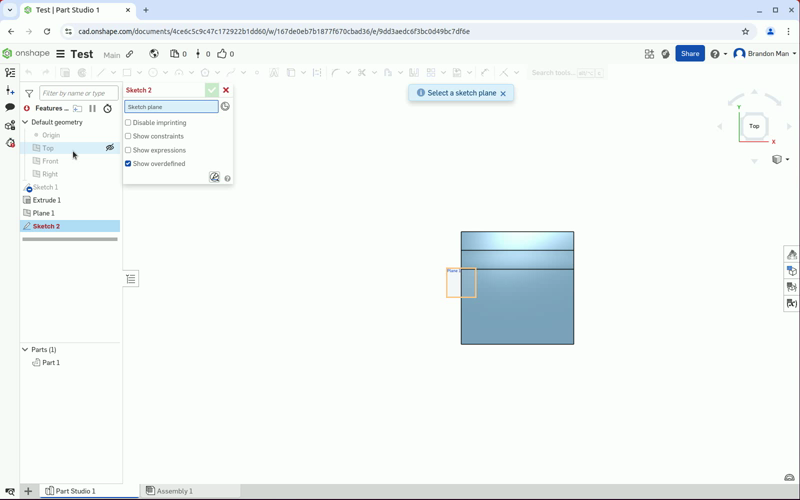
mouse_move(73, 215)
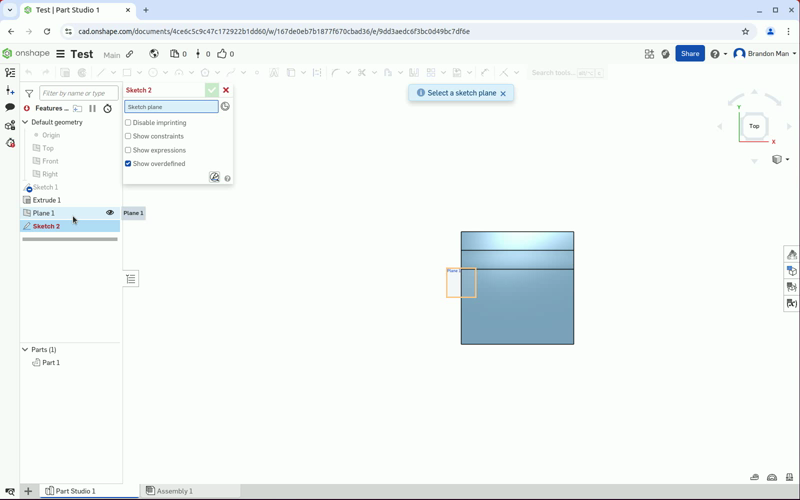
click(73, 215)
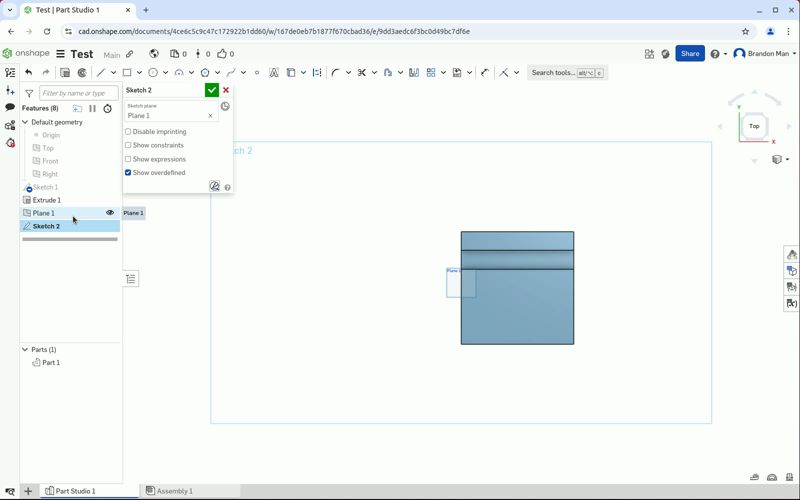
mouse_move(73, 352)
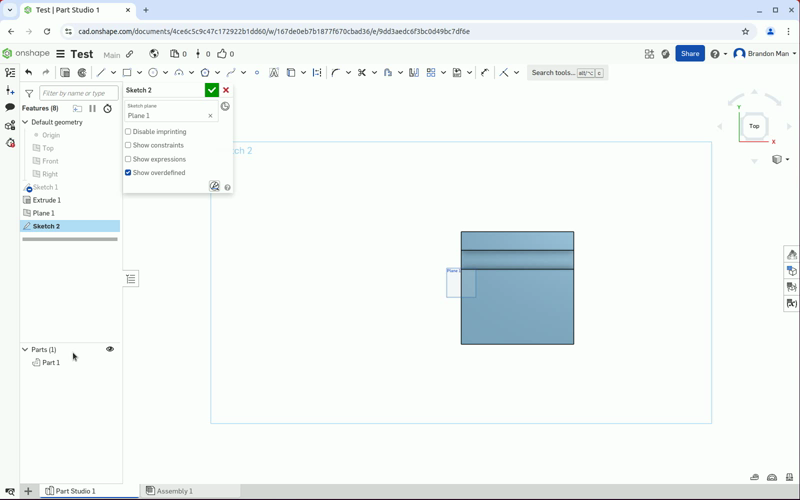
key(y)
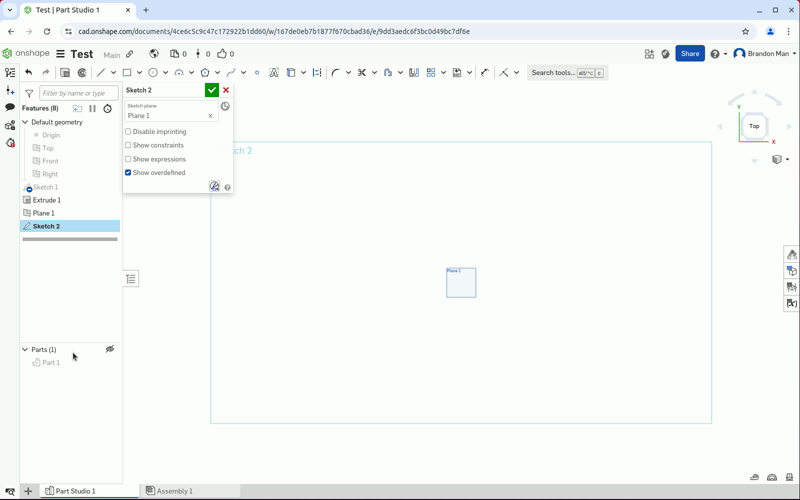
key(c)
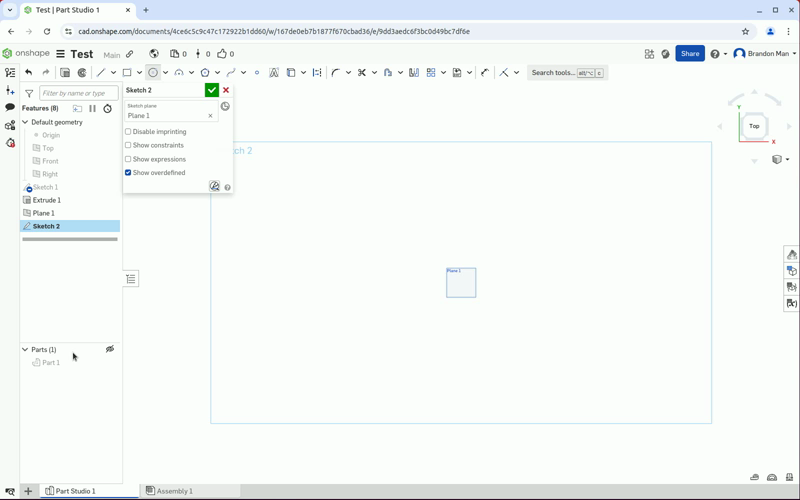
key_down(shift)
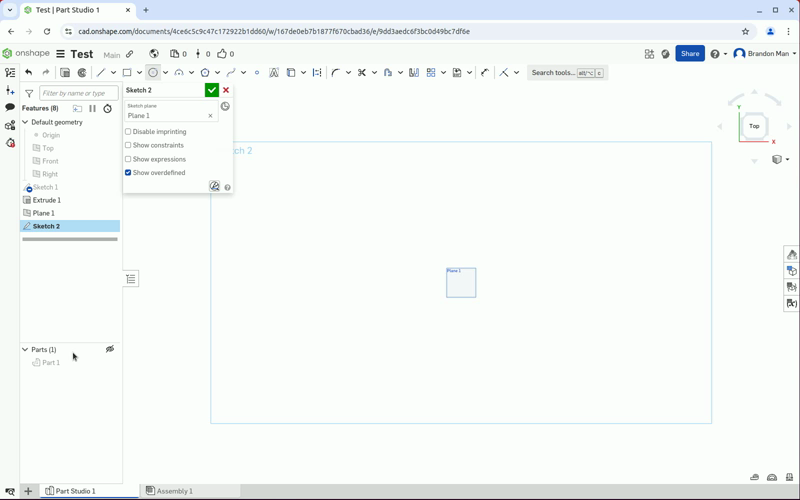
mouse_move(498, 306)
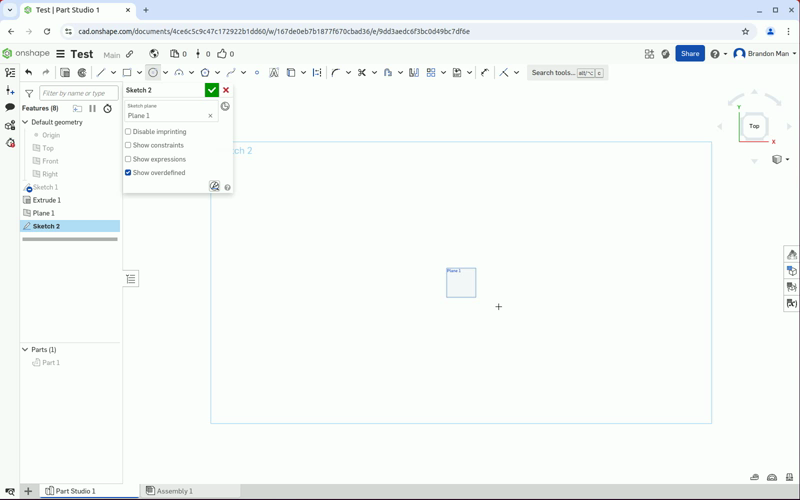
click(498, 306)
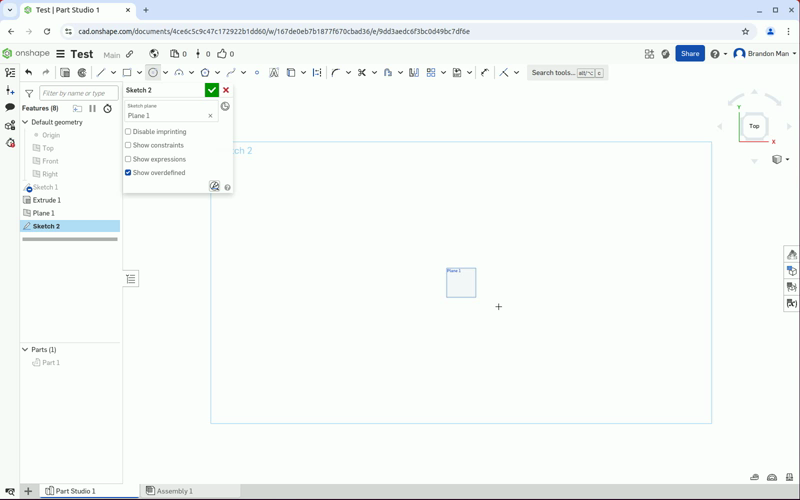
key_up(shift)
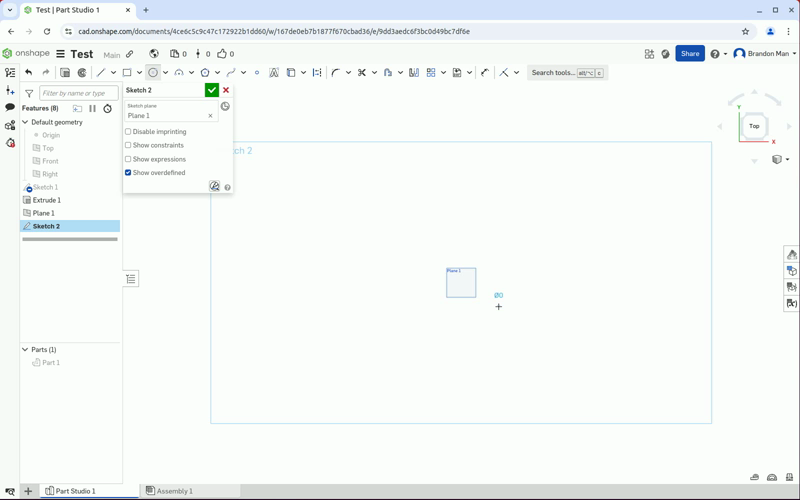
mouse_move(513, 306)
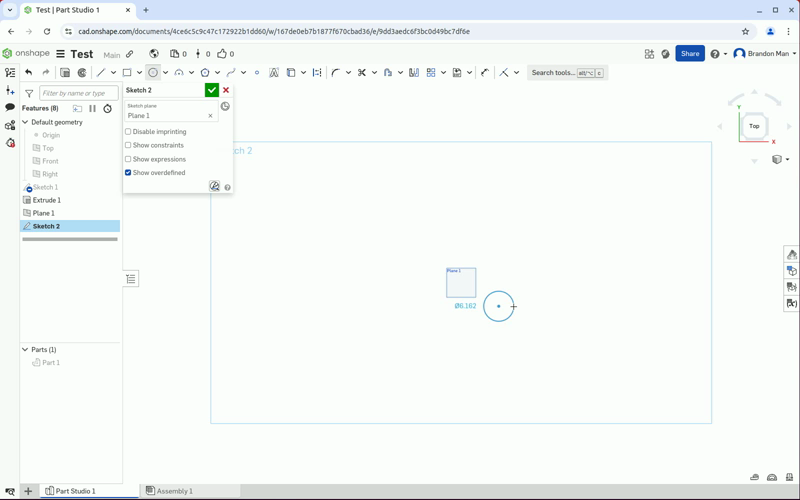
click(513, 306)
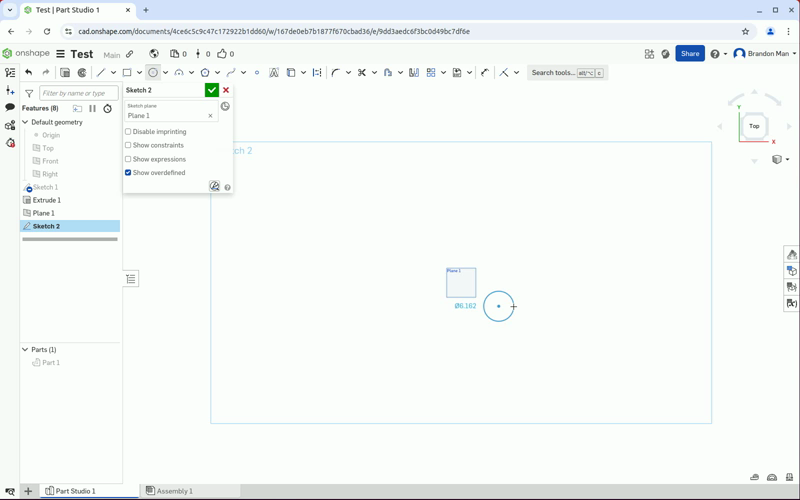
key(esc)
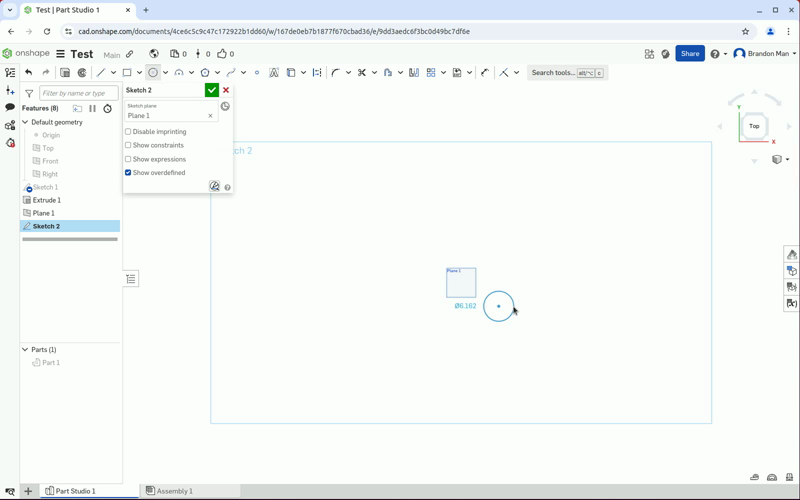
mouse_move(497, 313)
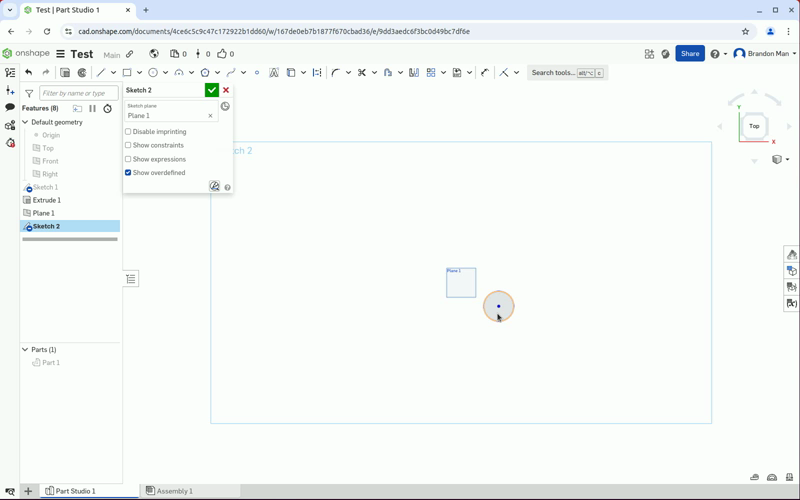
scroll(6)
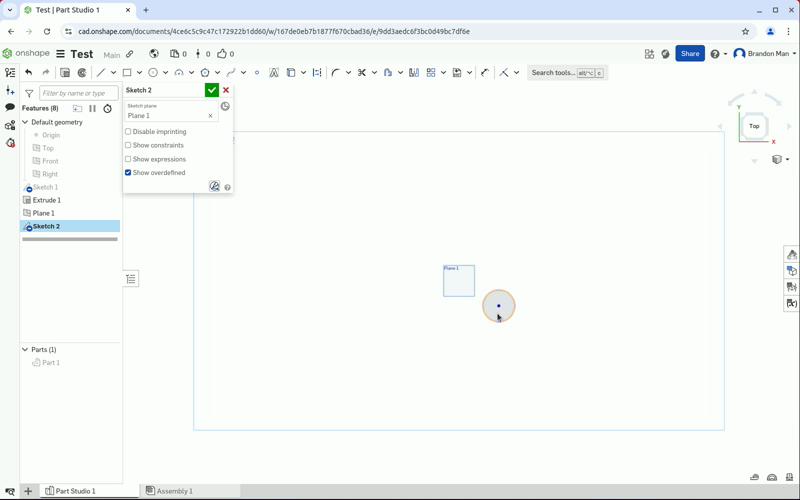
scroll(6)
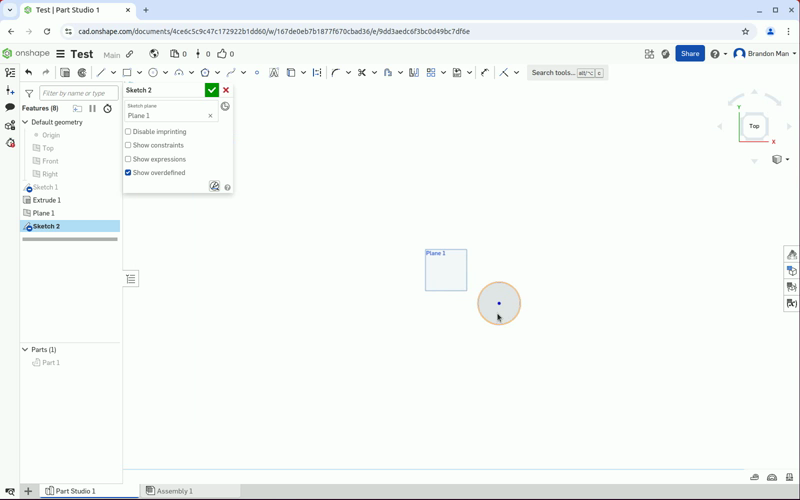
scroll(6)
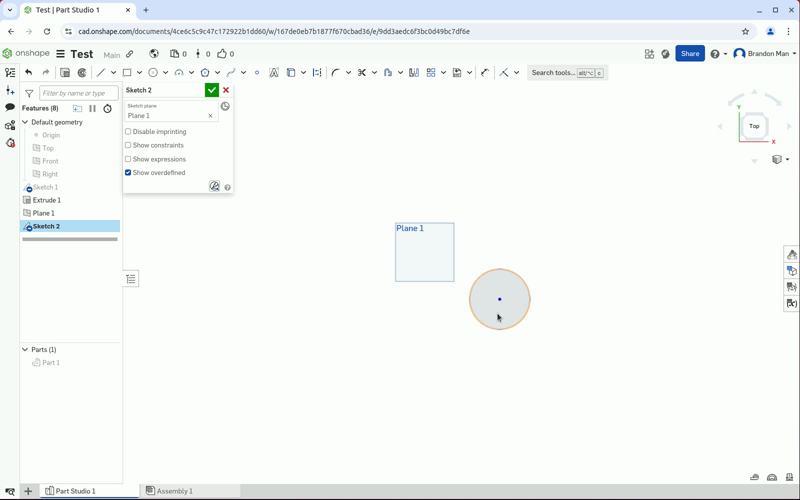
scroll(6)
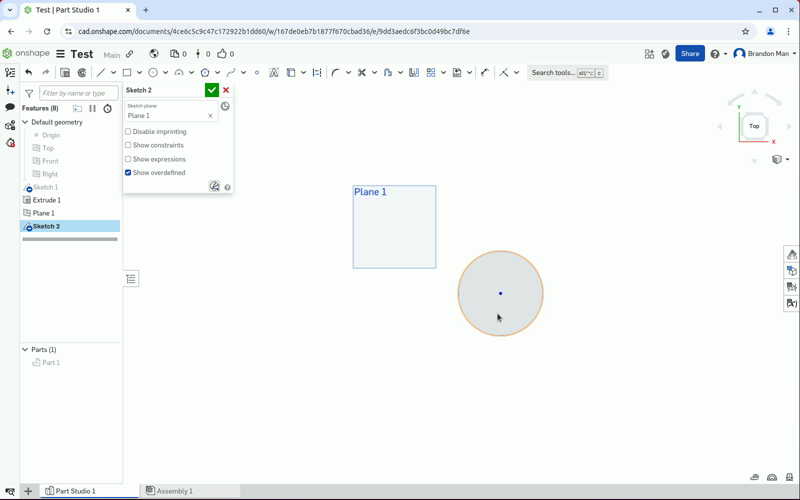
scroll(6)
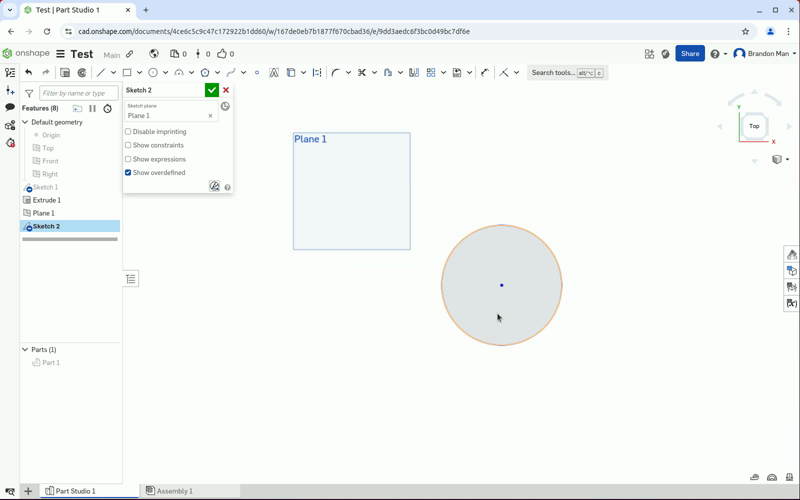
scroll(6)
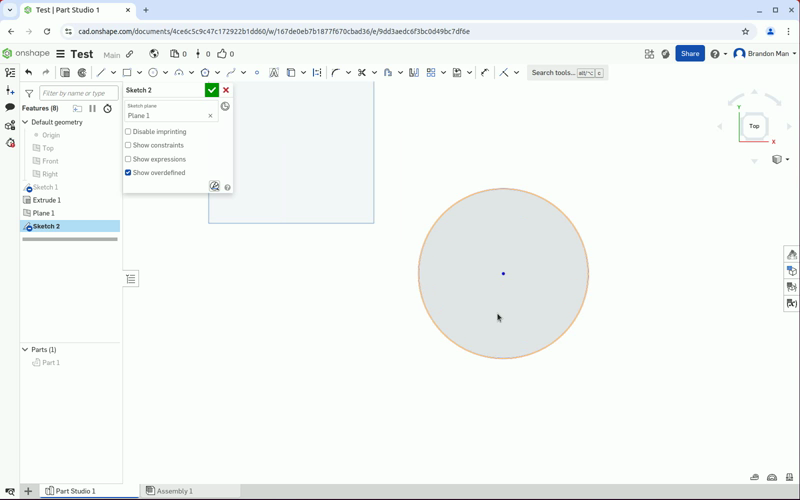
scroll(6)
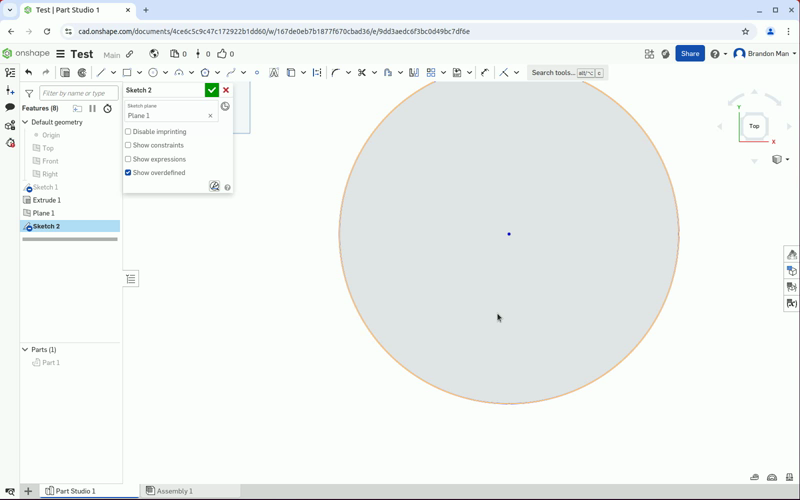
click(497, 313)
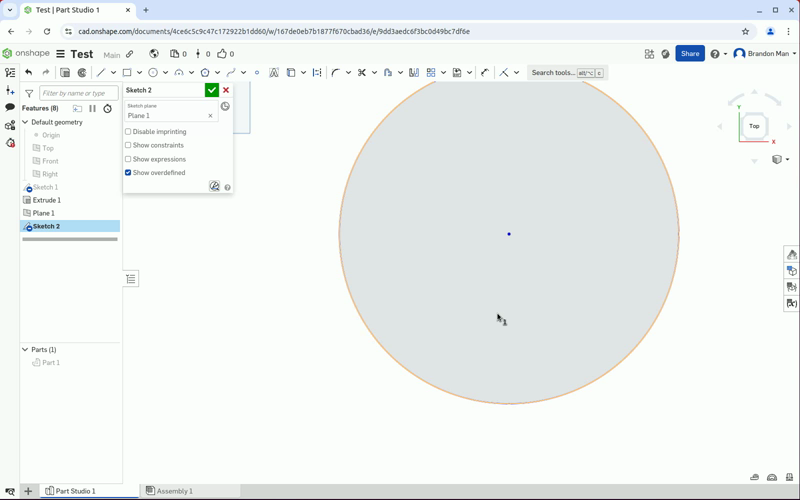
scroll(-6)
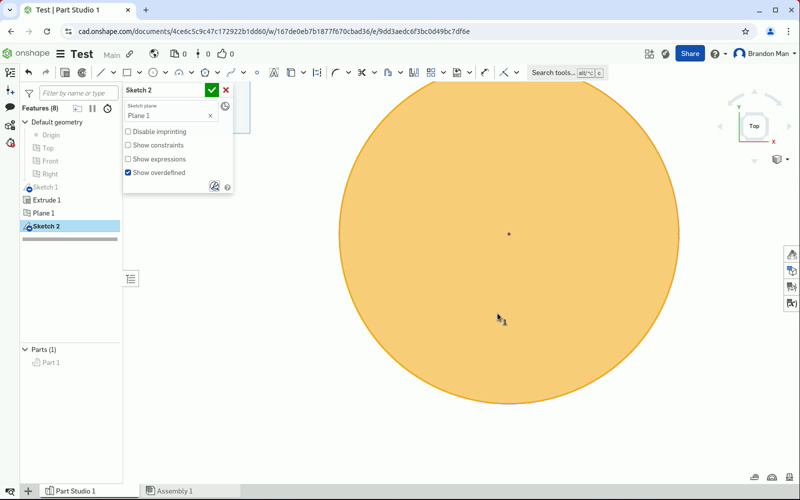
scroll(-6)
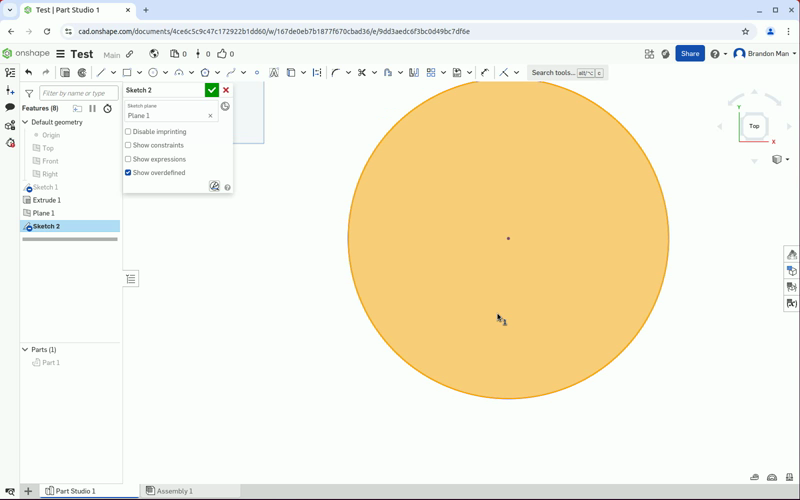
scroll(-6)
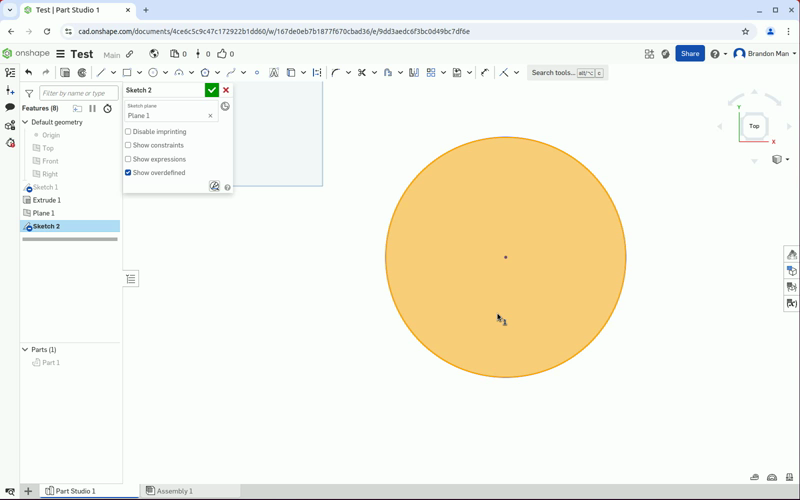
scroll(-6)
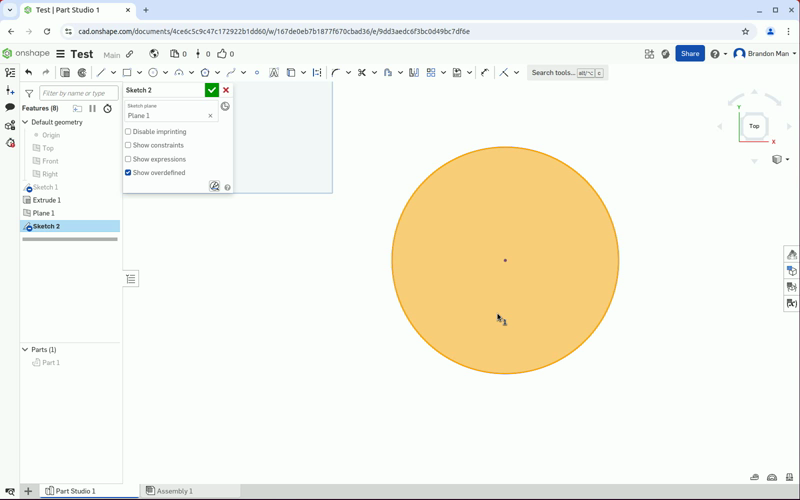
scroll(-6)
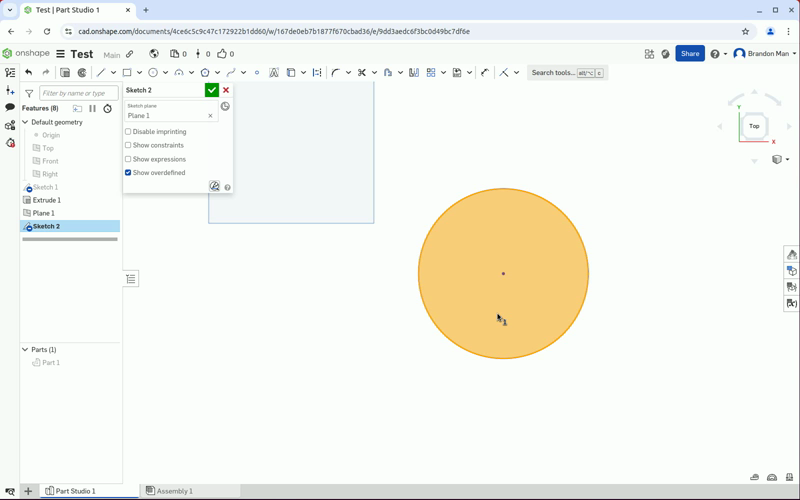
scroll(-6)
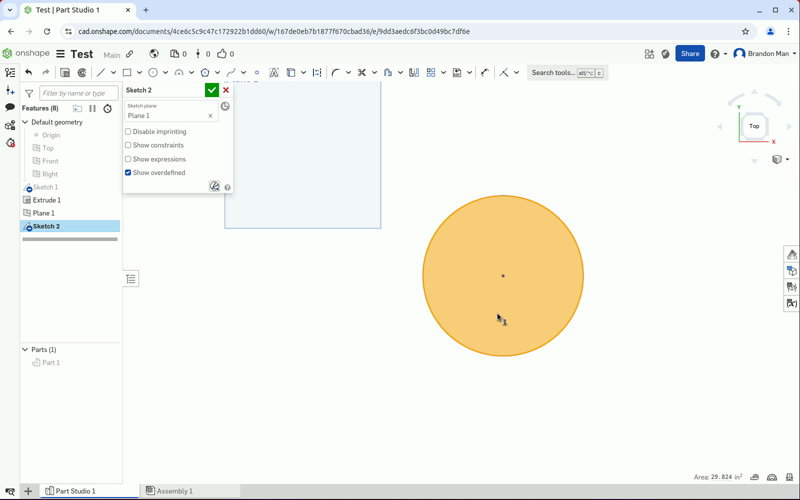
scroll(-6)
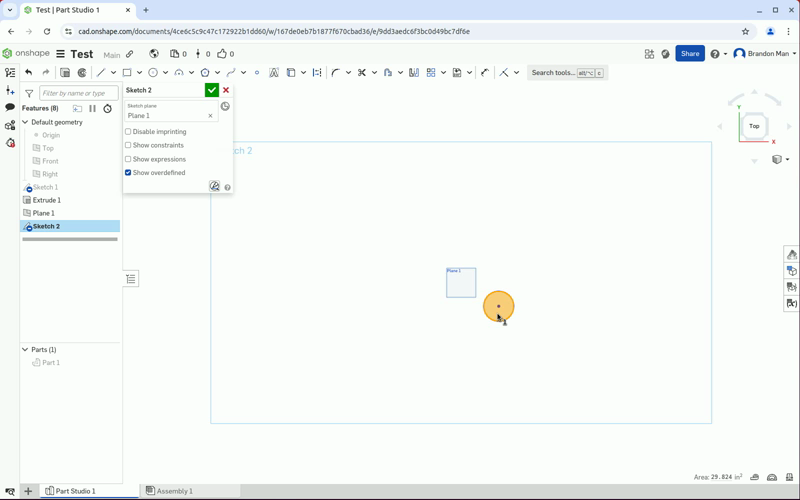
mouse_move(73, 352)
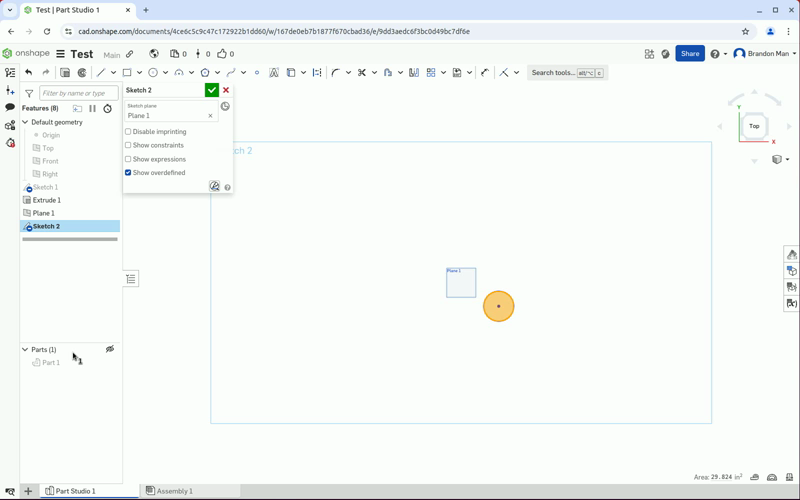
key(shift+y)
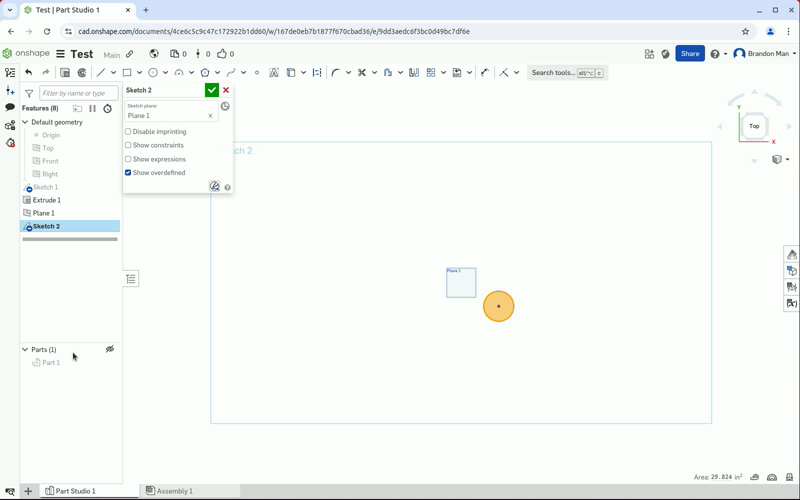
key(shift+e)
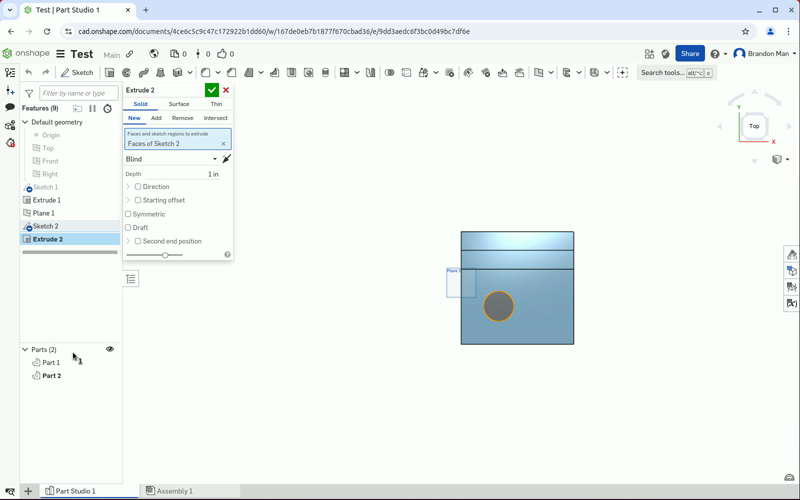
mouse_move(143, 106)
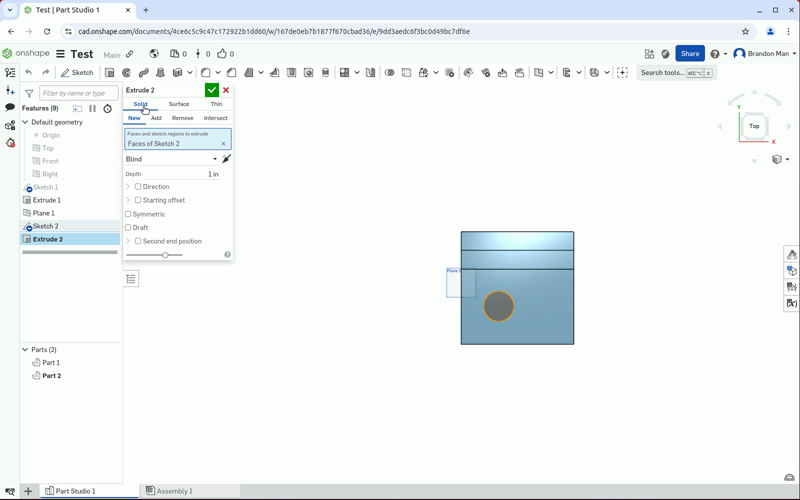
click(143, 106)
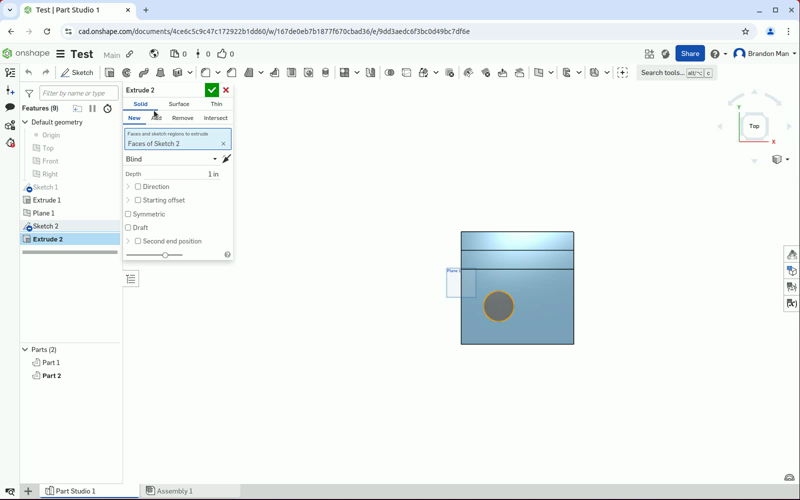
mouse_move(186, 120)
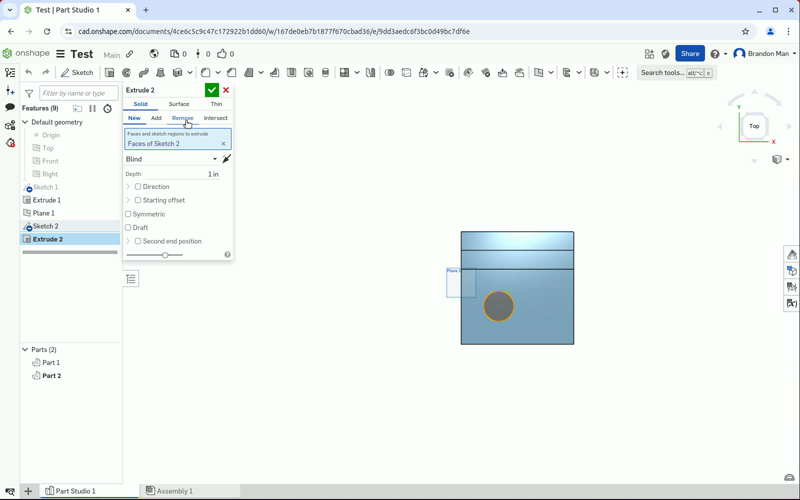
click(186, 120)
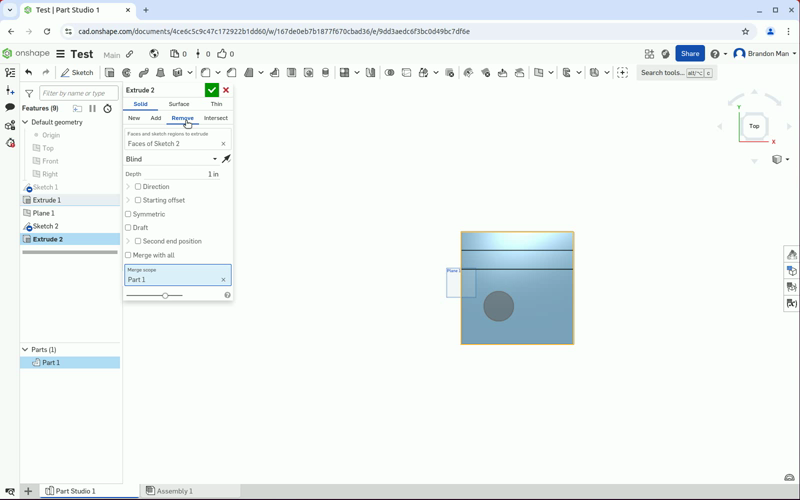
key(tab, 4)
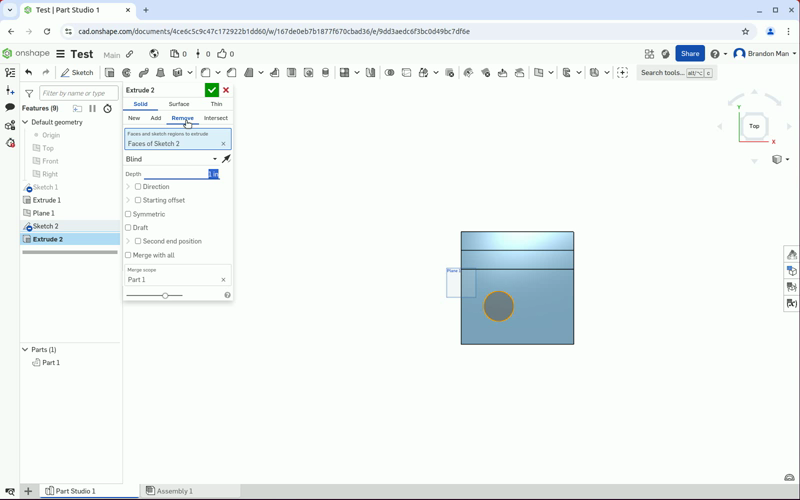
text(7.703)
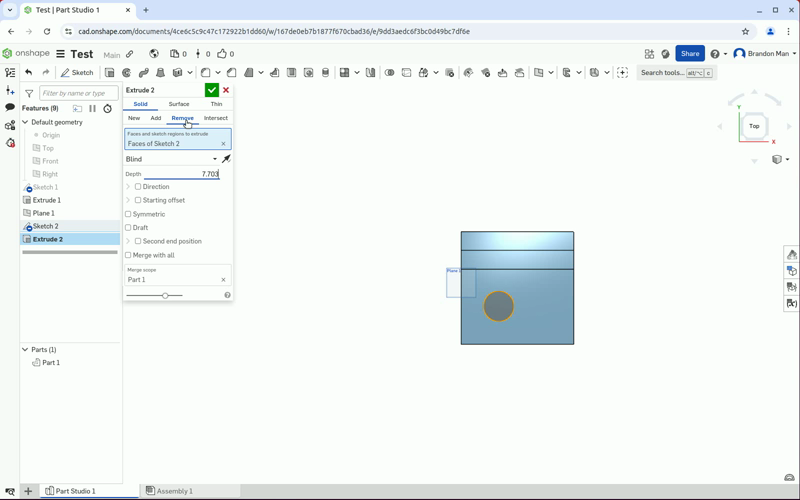
key(tab, 6)
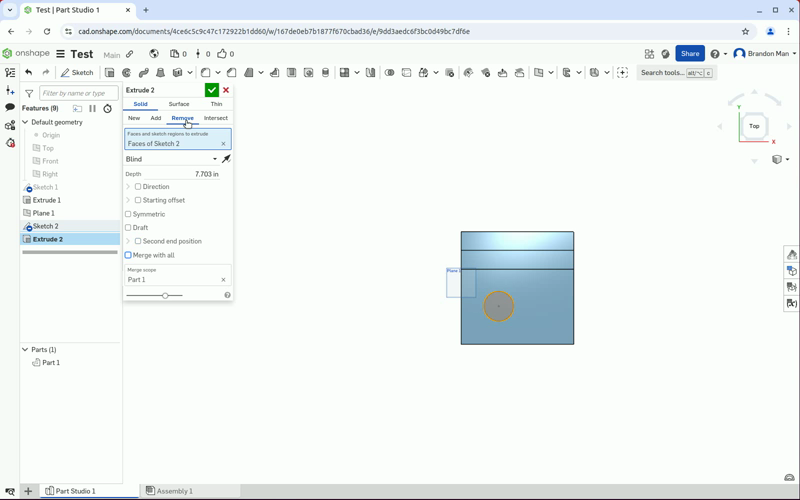
key(space)
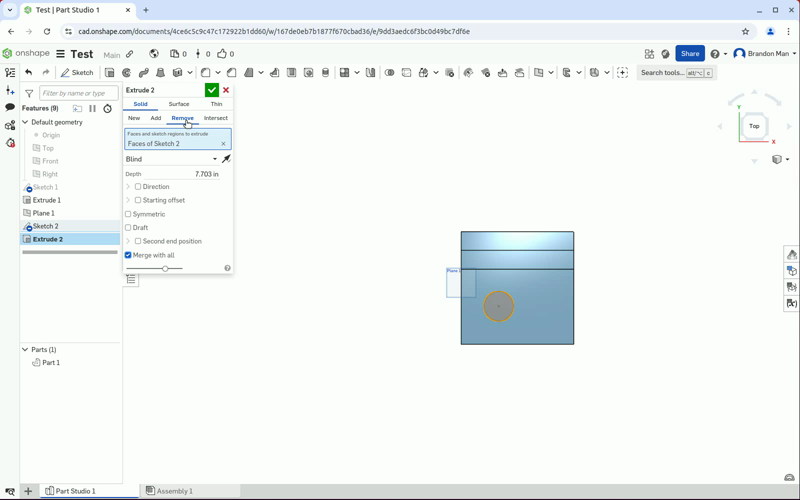
key(enter)
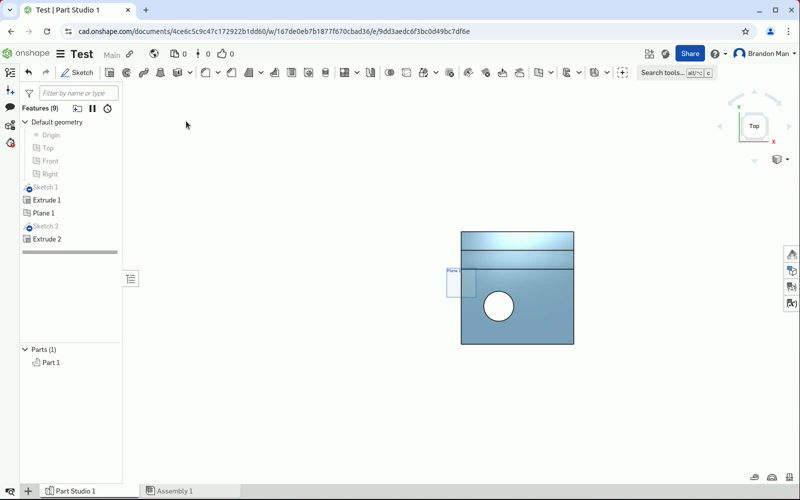
key(shift+h)
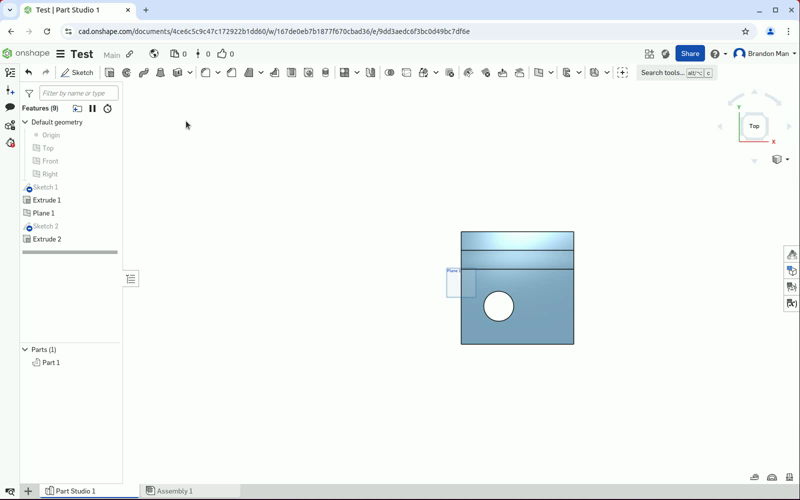
key(shift+h)
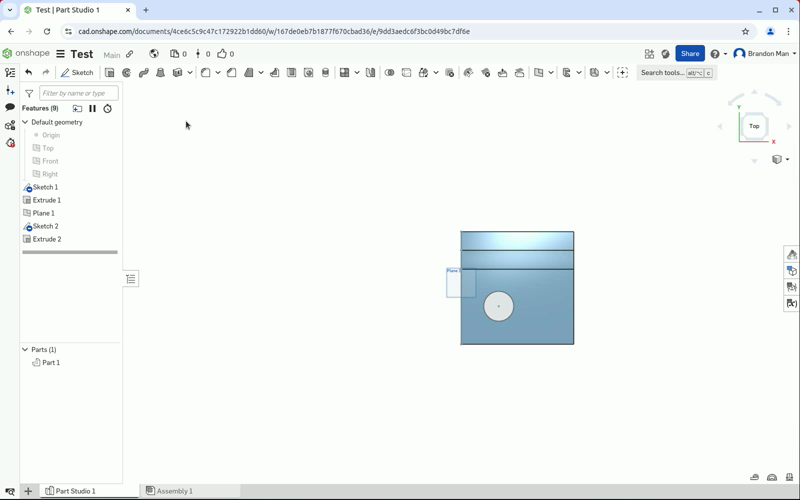
key(shift+7)
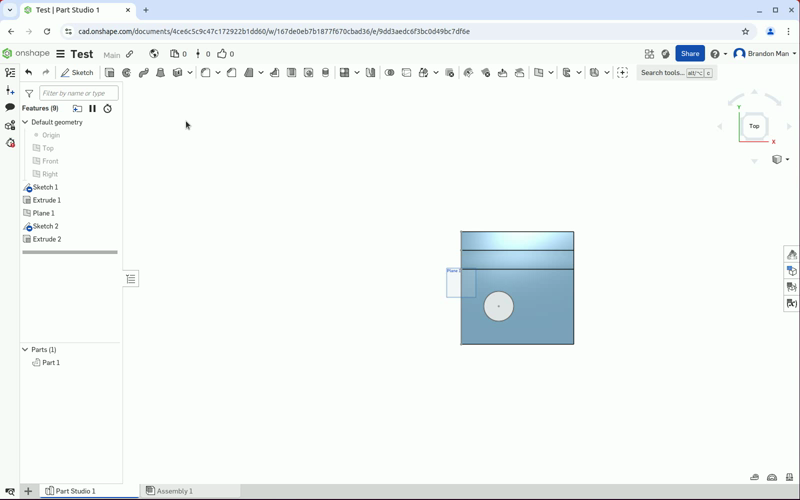
key(up, 3)
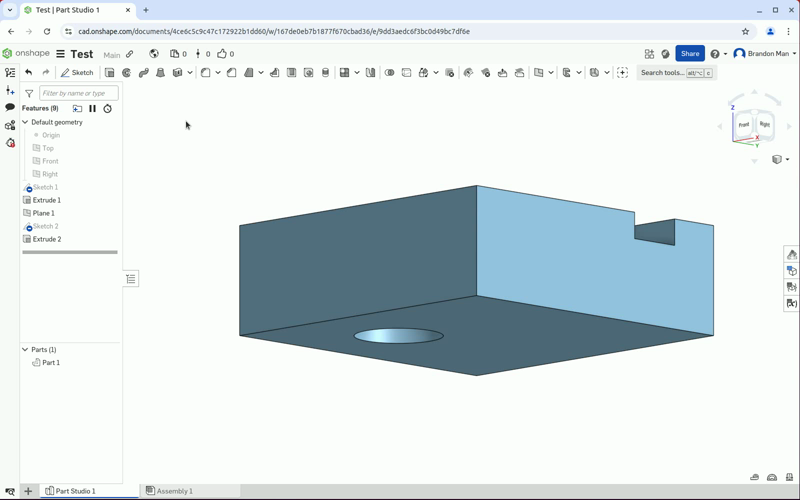
key(left, 3)
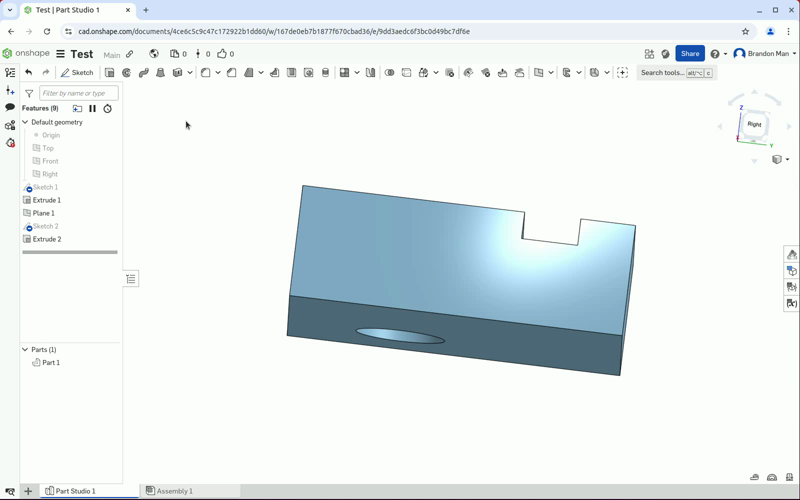
key(right, 3)
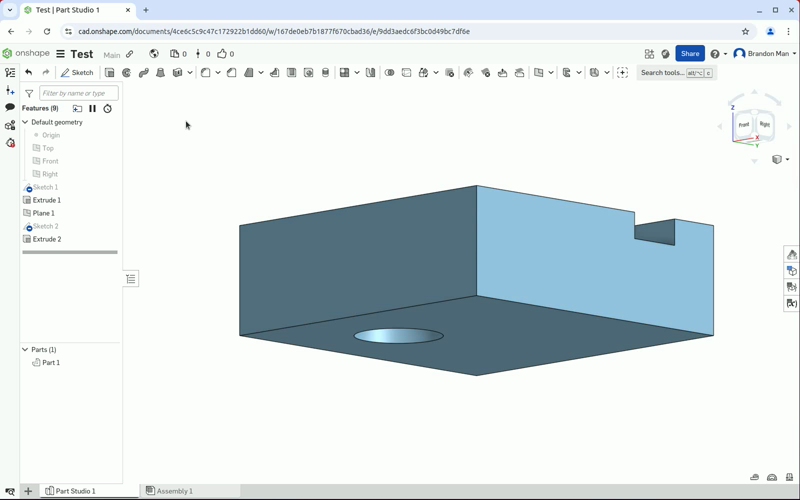
key(down, 3)
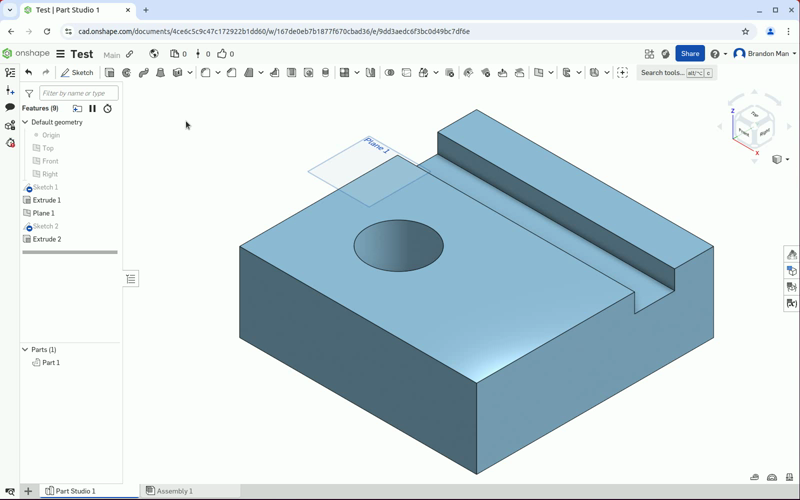
mouse_move(73, 189)
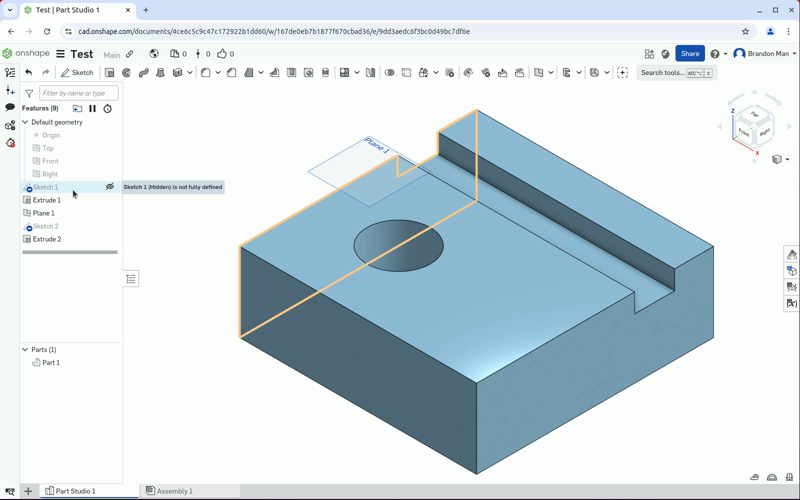
click(73, 189)